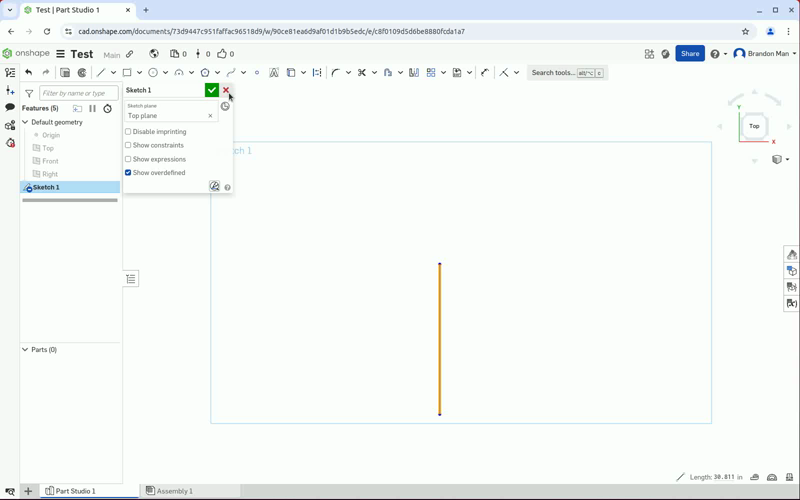
key(shift+h)
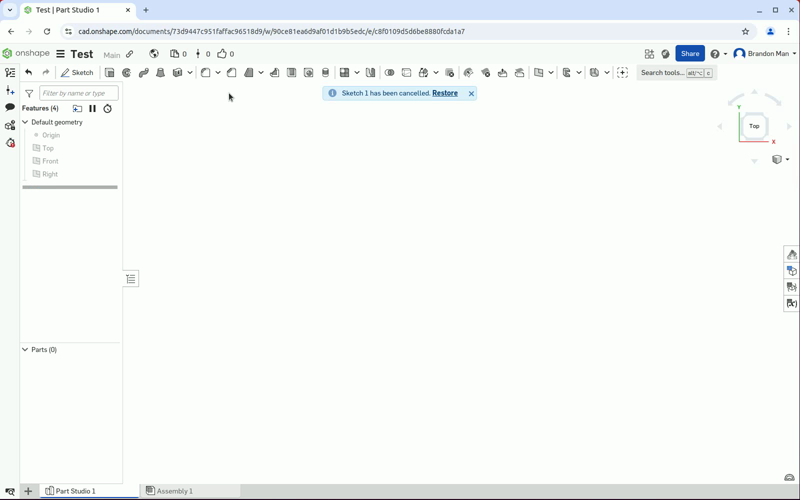
mouse_move(73, 352)
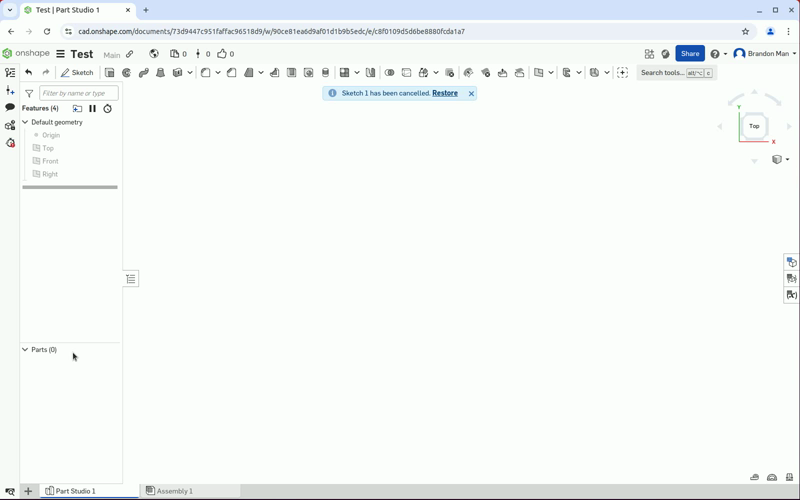
key(y)
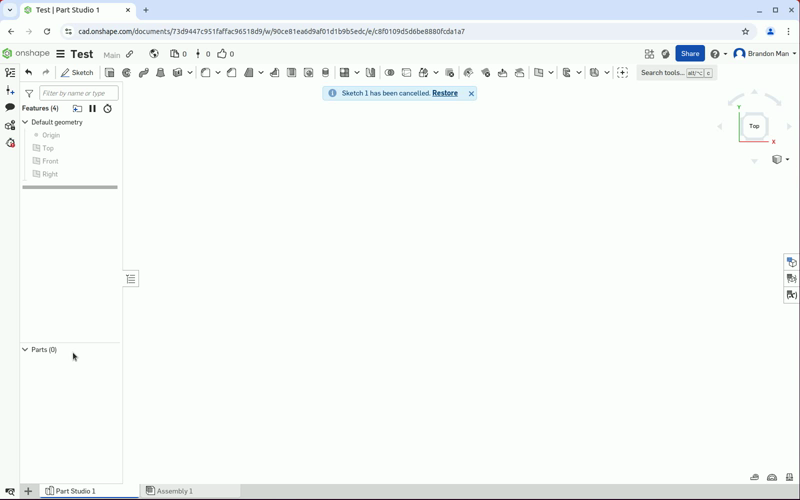
key(shift+p)
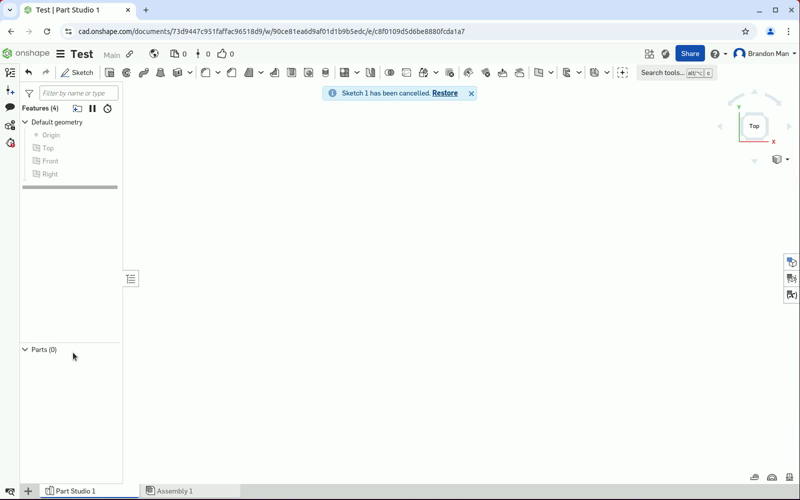
key(space)
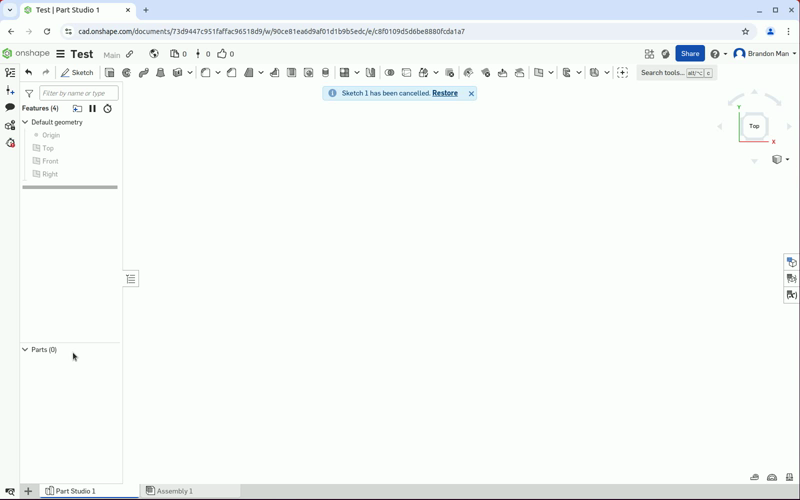
key_down(shift)
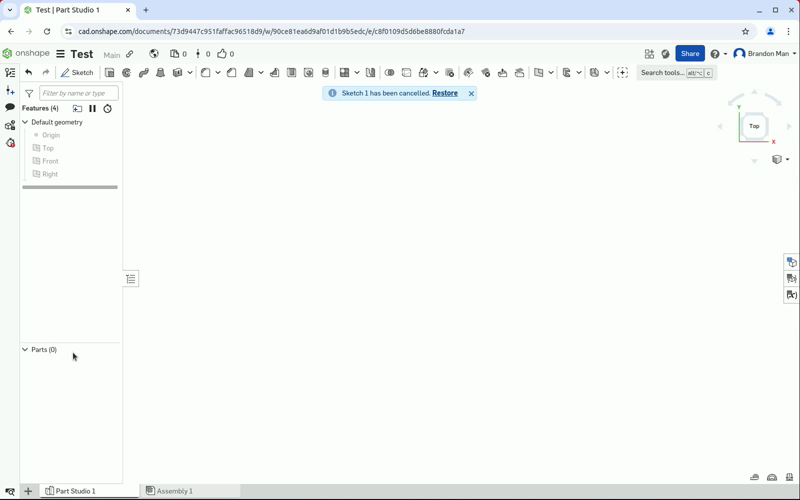
key(up)
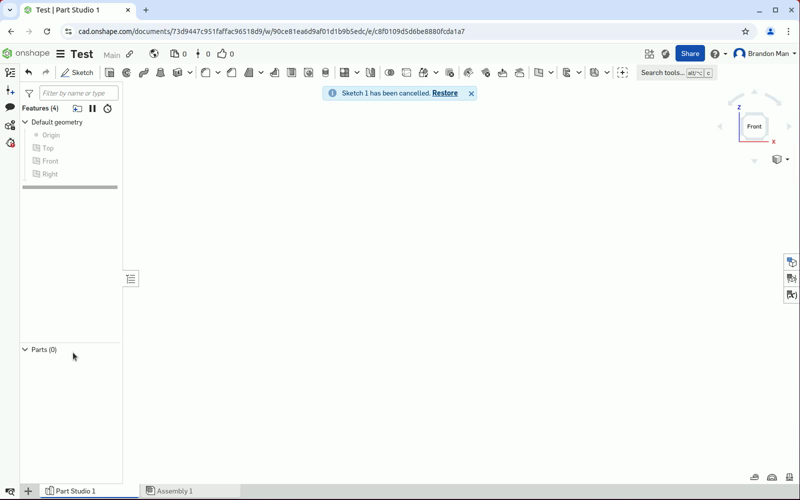
key_up(shift)
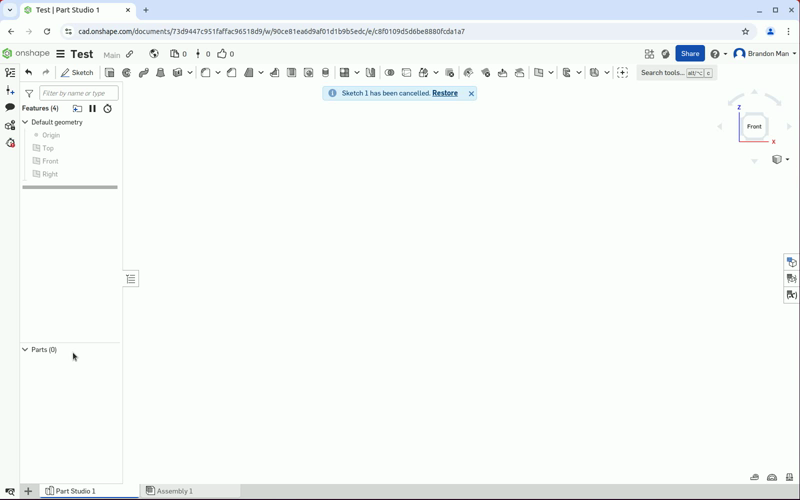
mouse_move(73, 352)
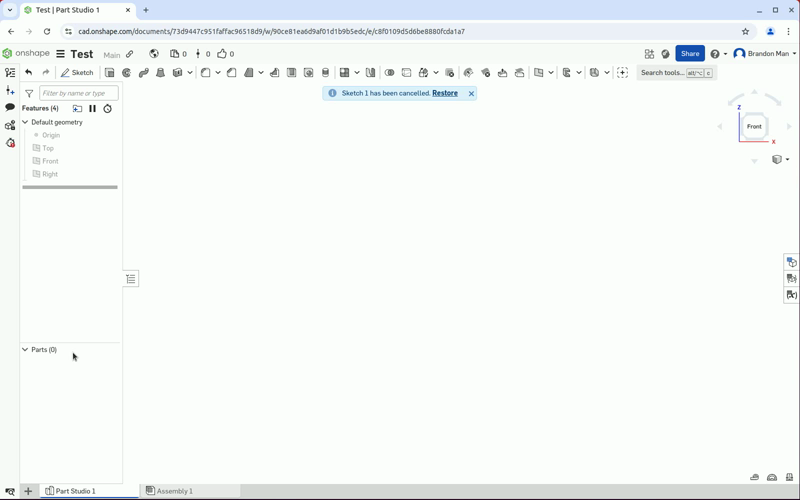
key(shift+y)
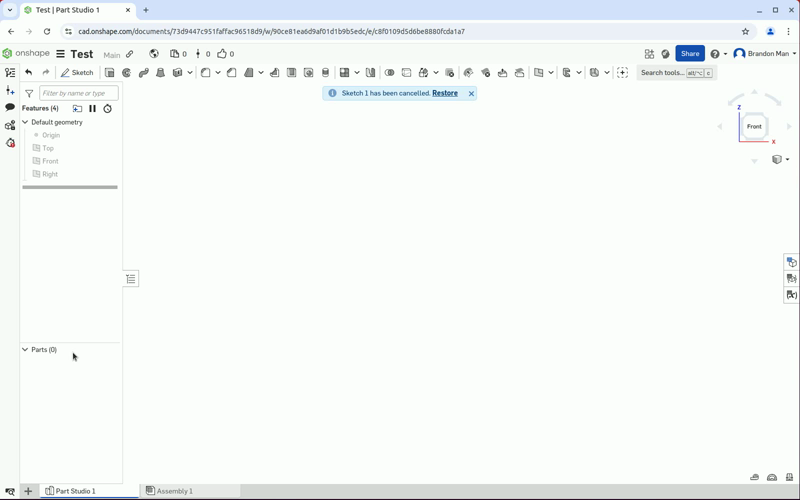
key(shift+s)
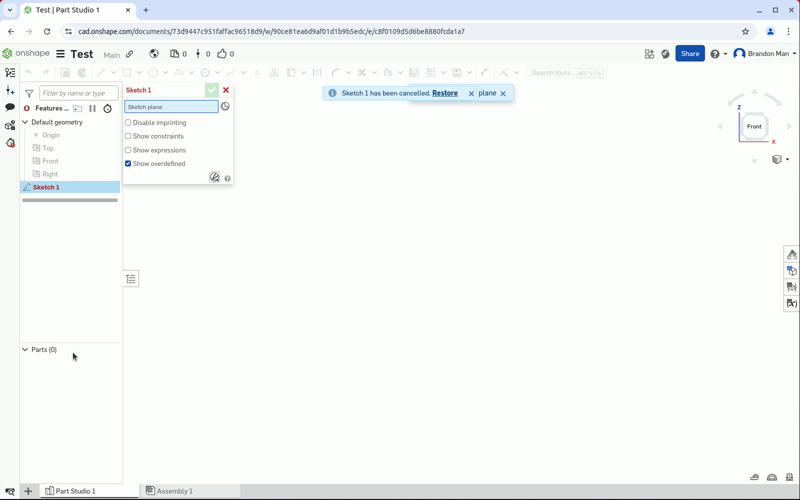
mouse_move(73, 163)
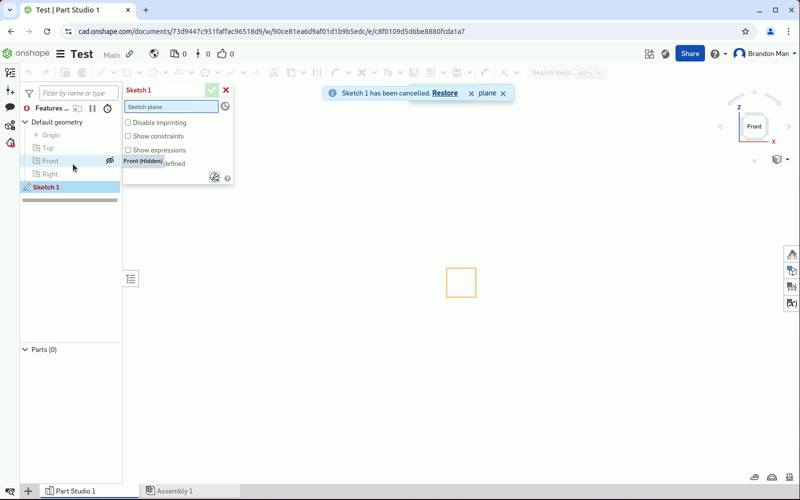
click(73, 163)
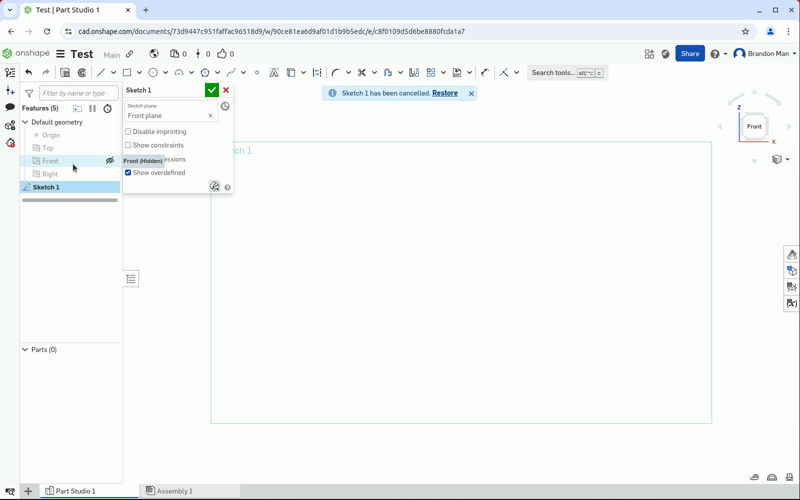
mouse_move(73, 352)
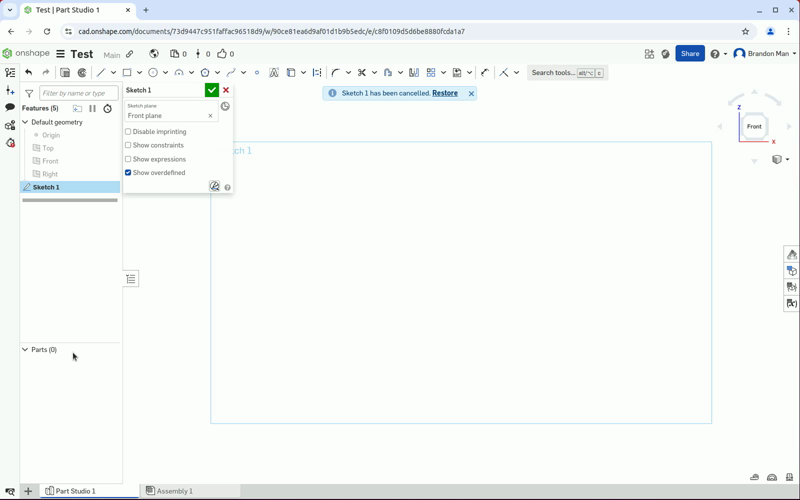
key(y)
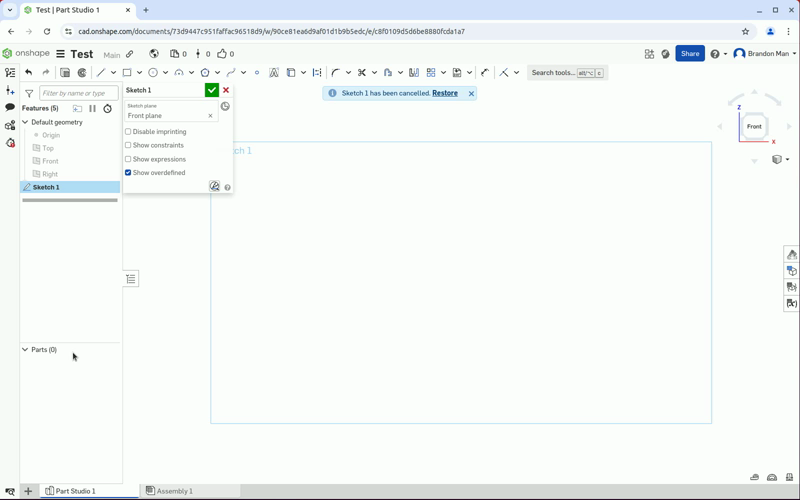
key(l)
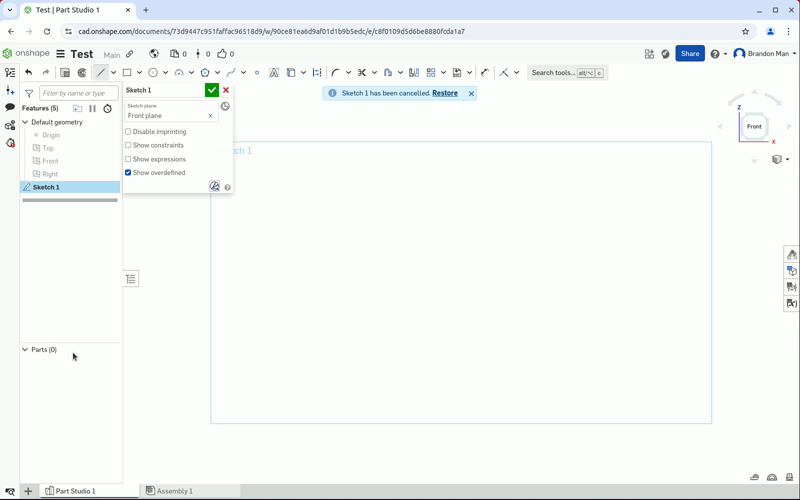
key_down(shift)
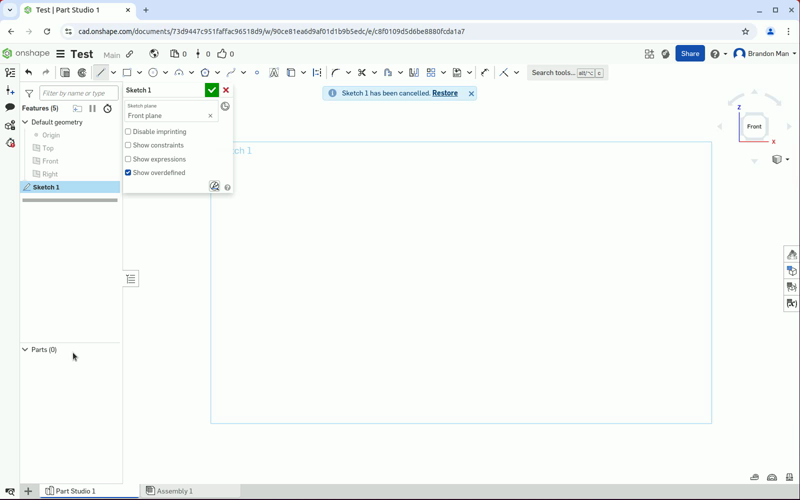
mouse_move(460, 282)
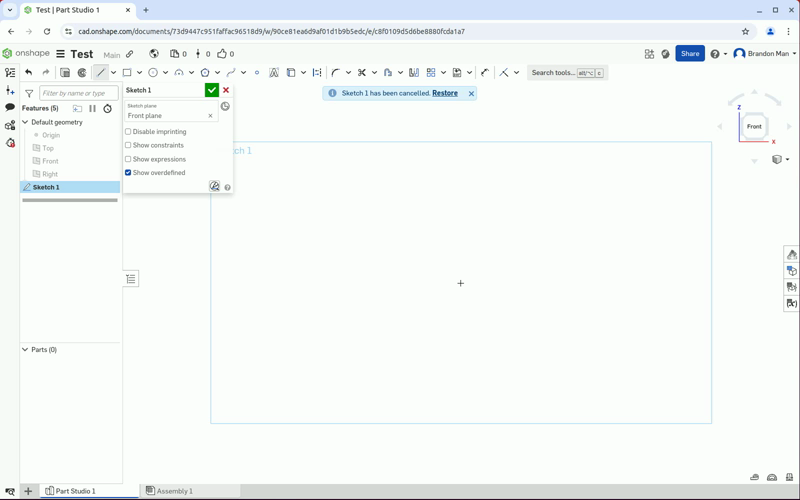
click(460, 282)
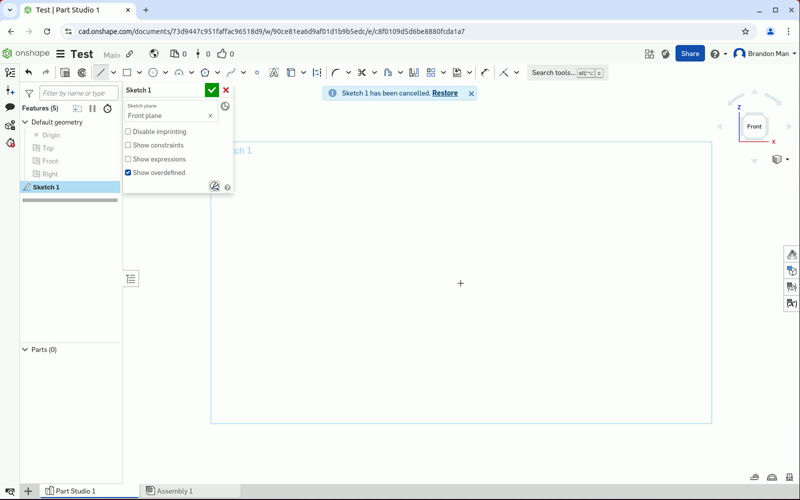
key_up(shift)
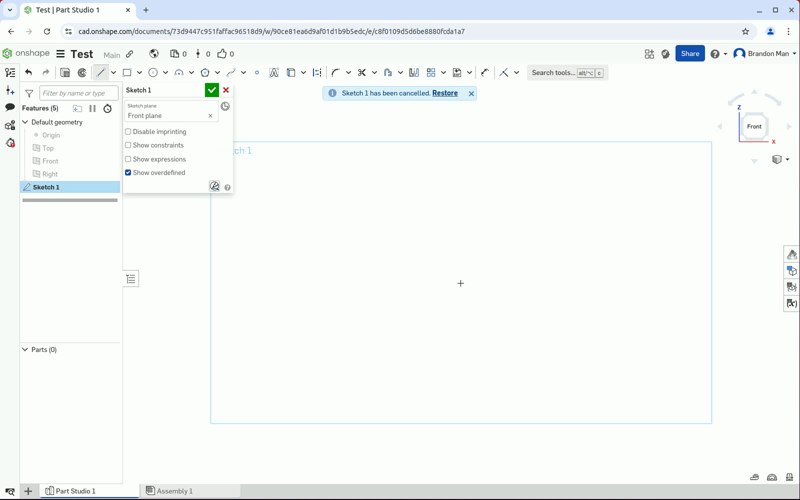
key_down(shift)
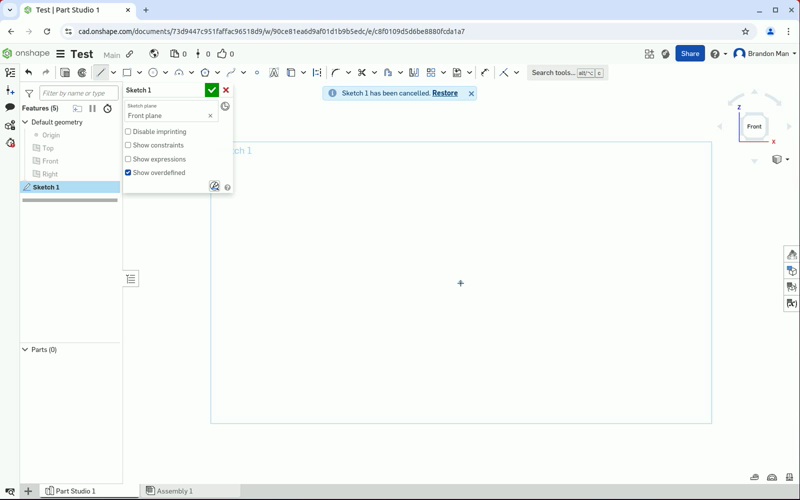
mouse_move(573, 282)
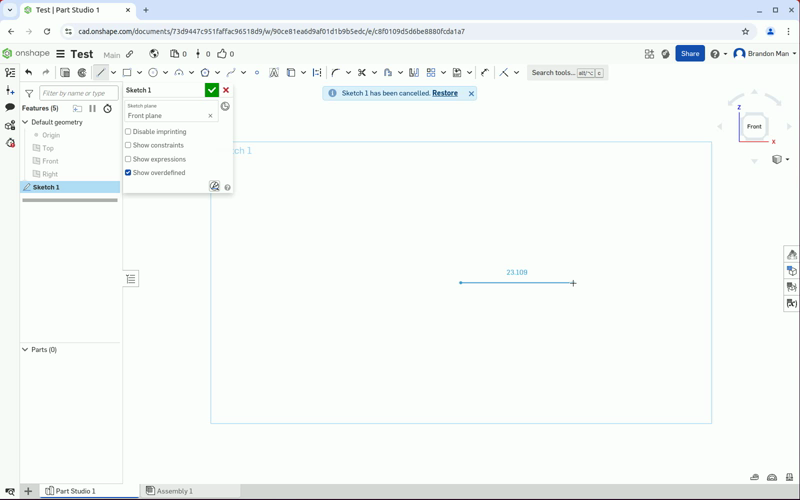
click(573, 282)
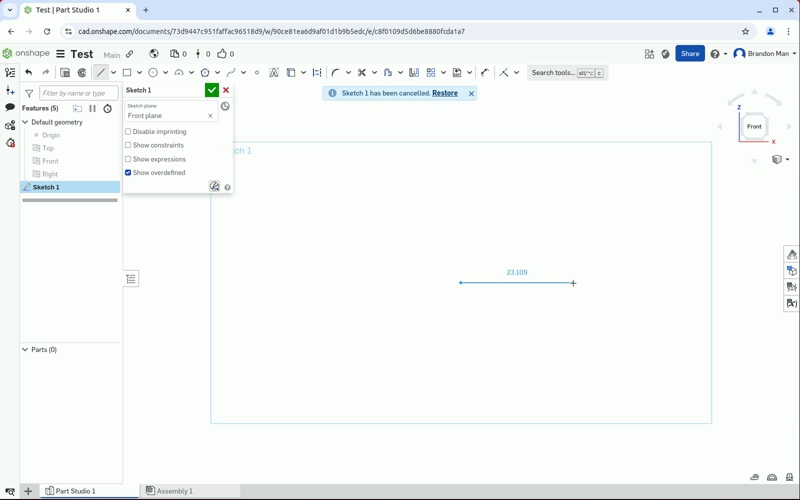
key_up(shift)
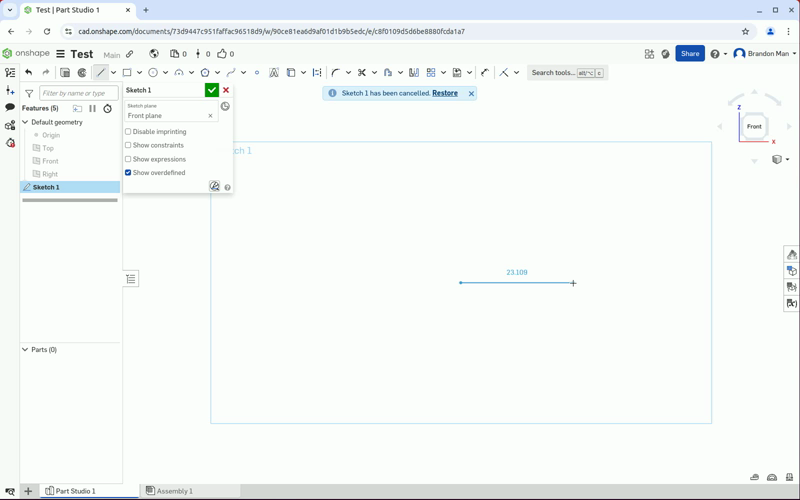
key_down(shift)
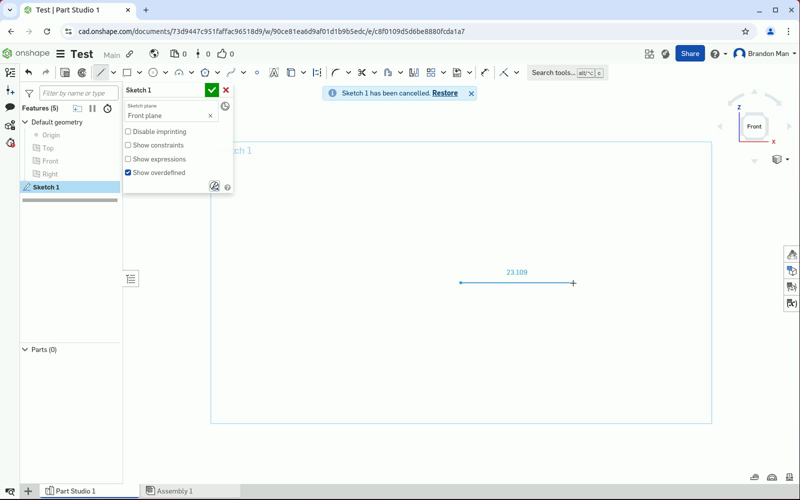
mouse_move(589, 282)
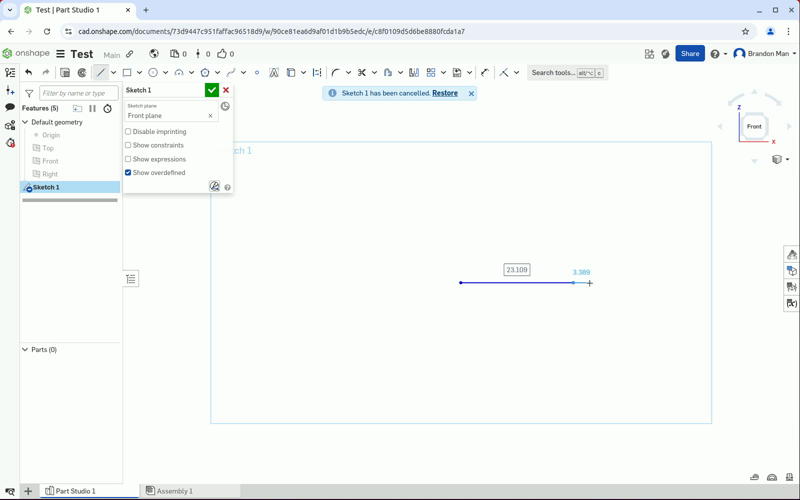
mouse_move(573, 264)
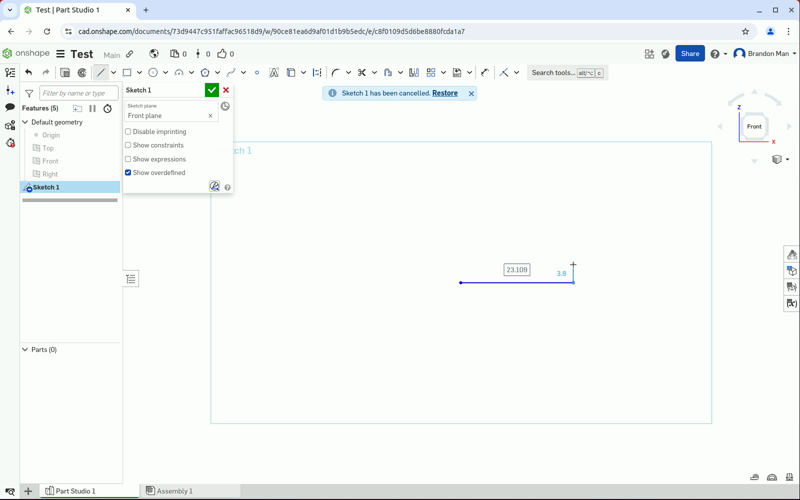
click(573, 264)
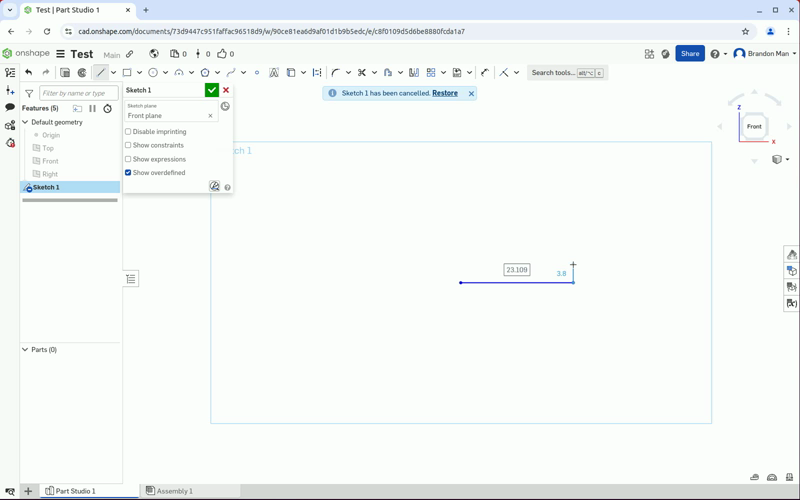
key_up(shift)
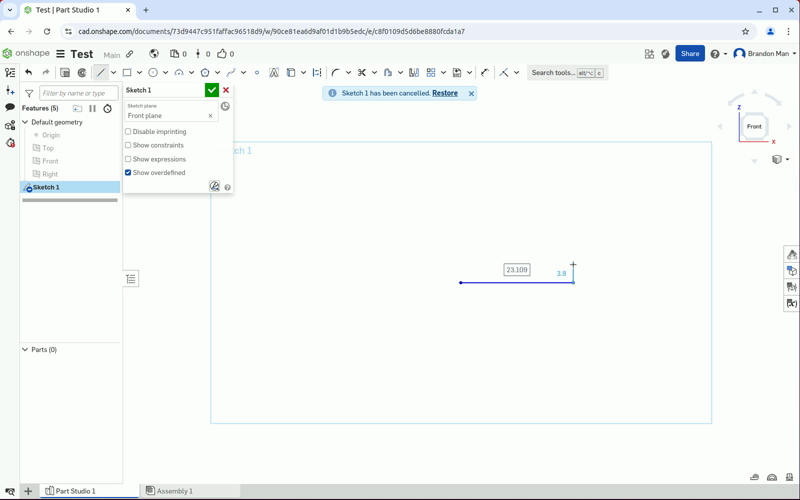
key_down(shift)
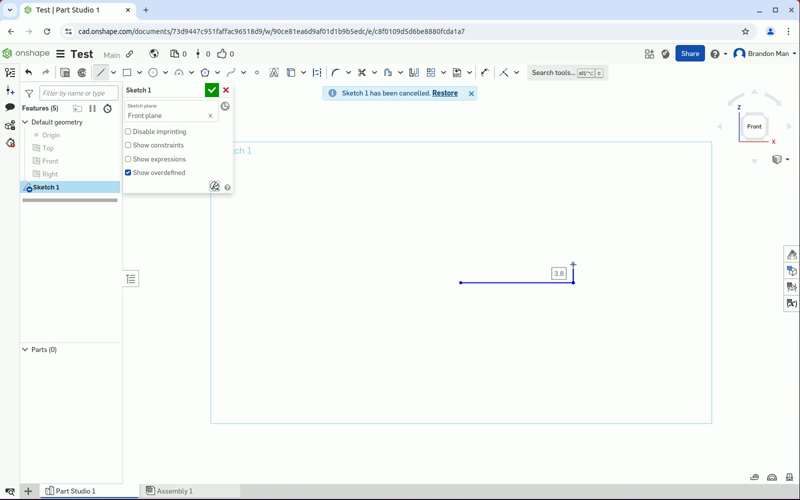
mouse_move(460, 208)
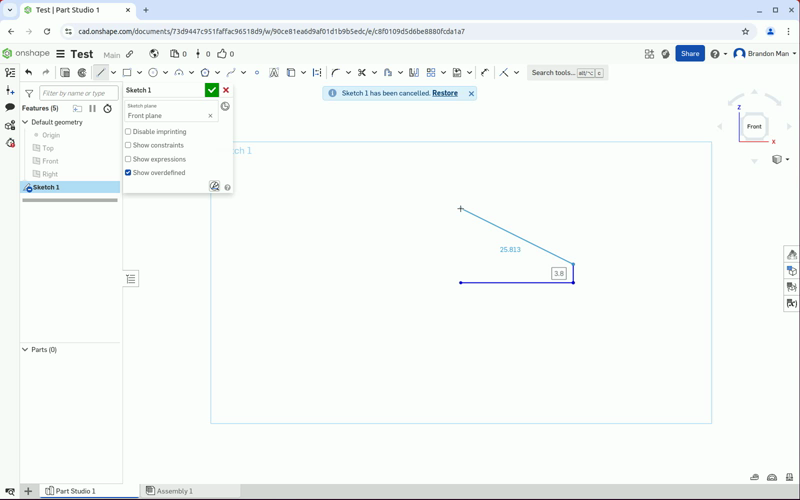
click(460, 208)
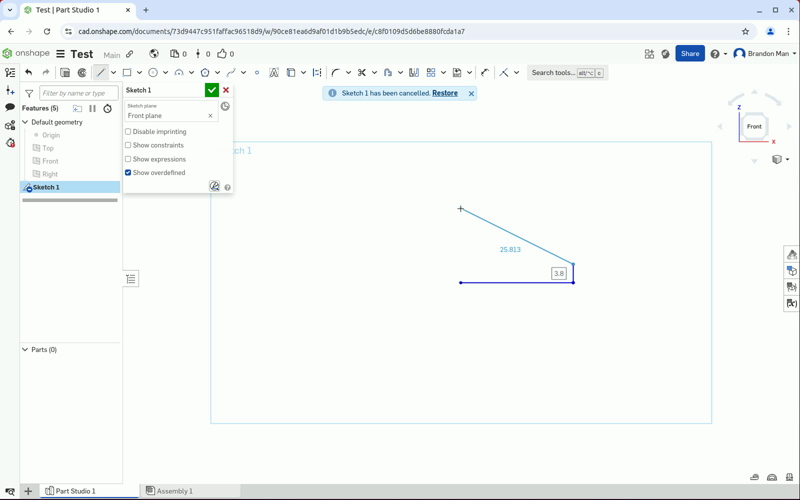
key_up(shift)
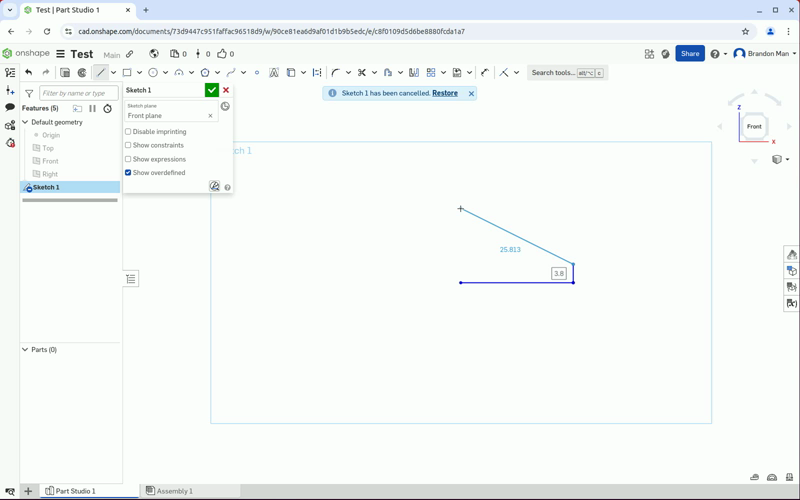
key_down(shift)
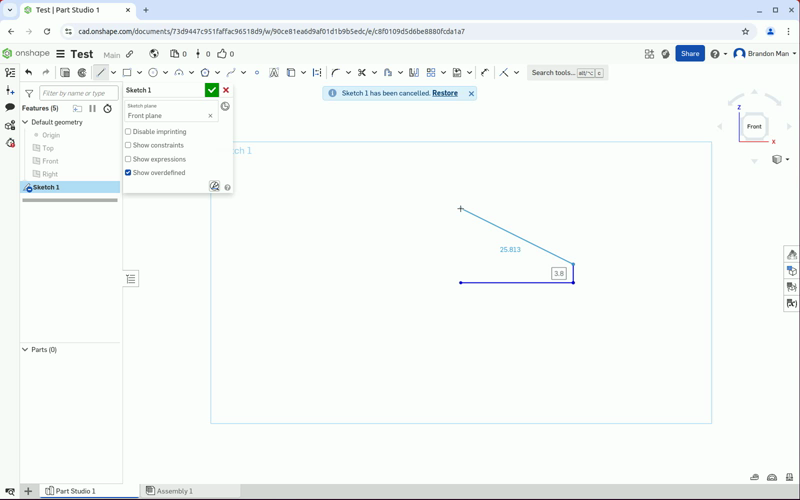
mouse_move(460, 282)
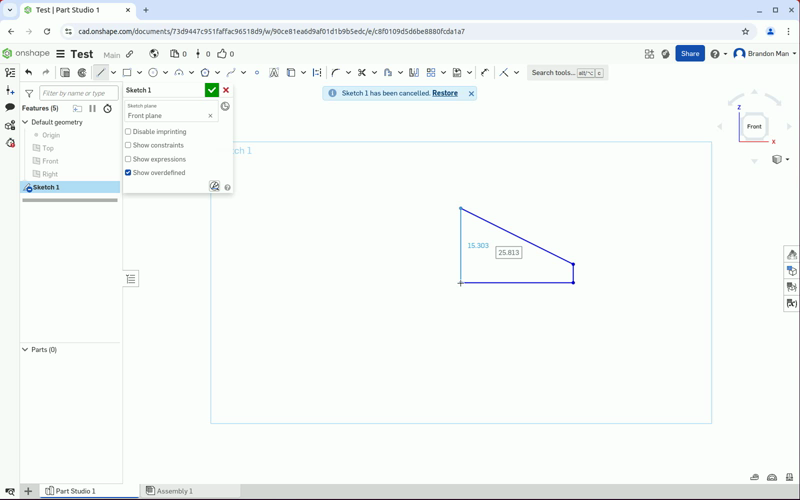
key_up(shift)
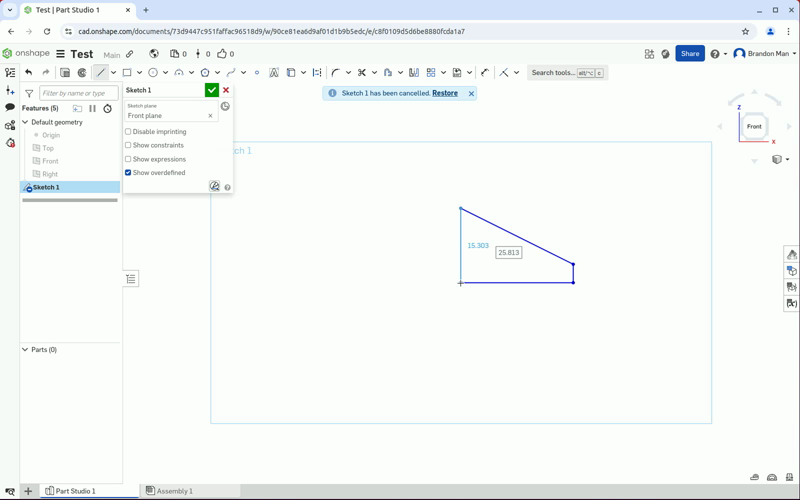
click(460, 282)
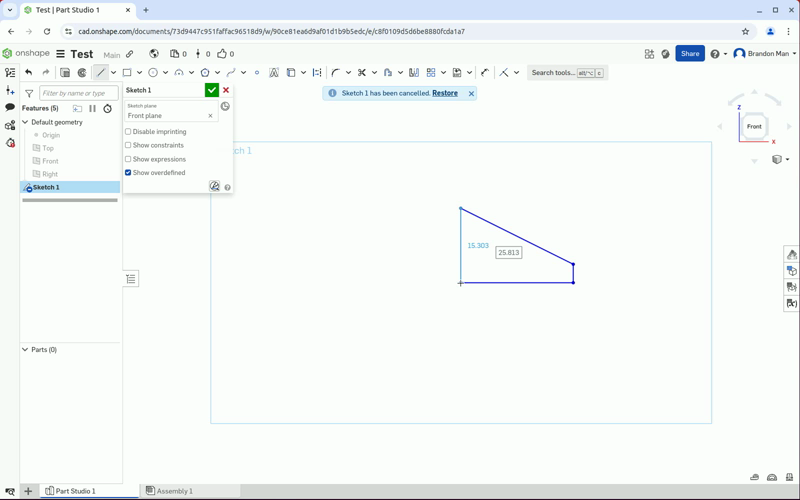
key(esc)
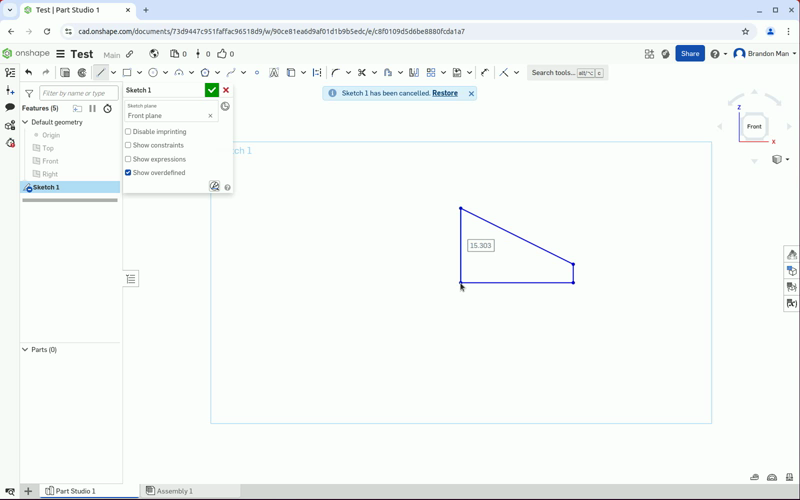
mouse_move(538, 256)
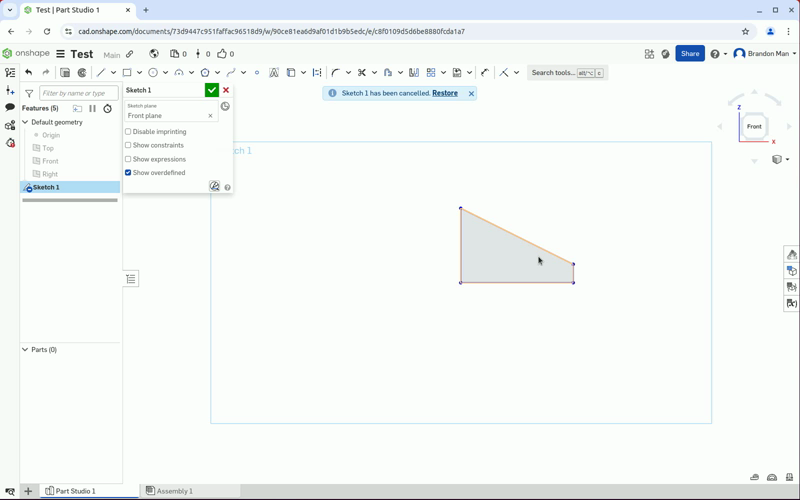
click(538, 256)
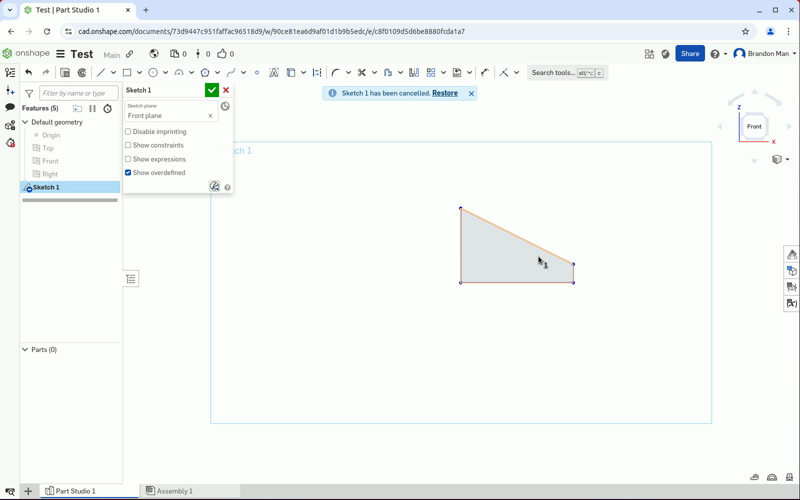
mouse_move(73, 352)
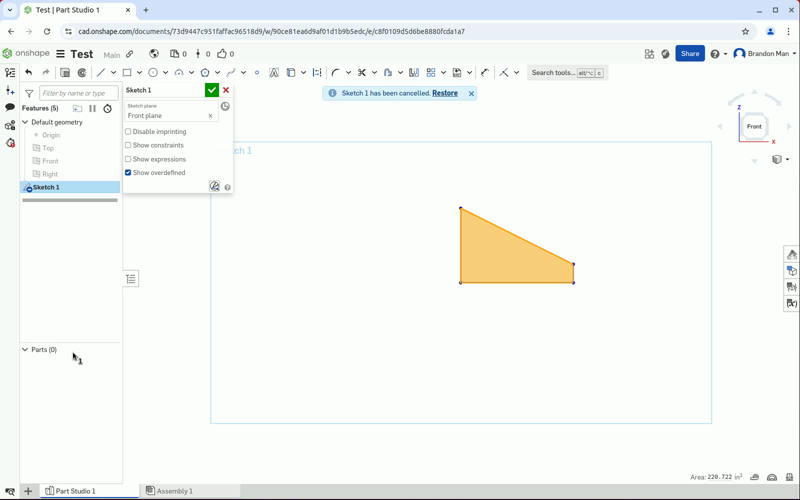
key(shift+y)
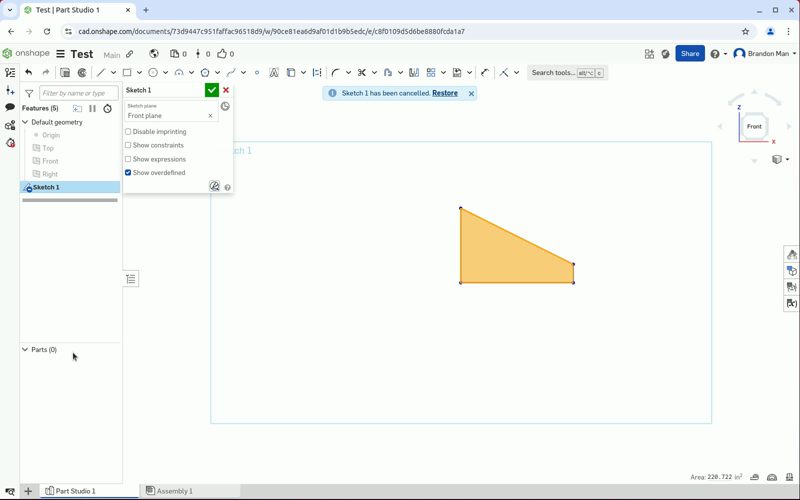
key(shift+e)
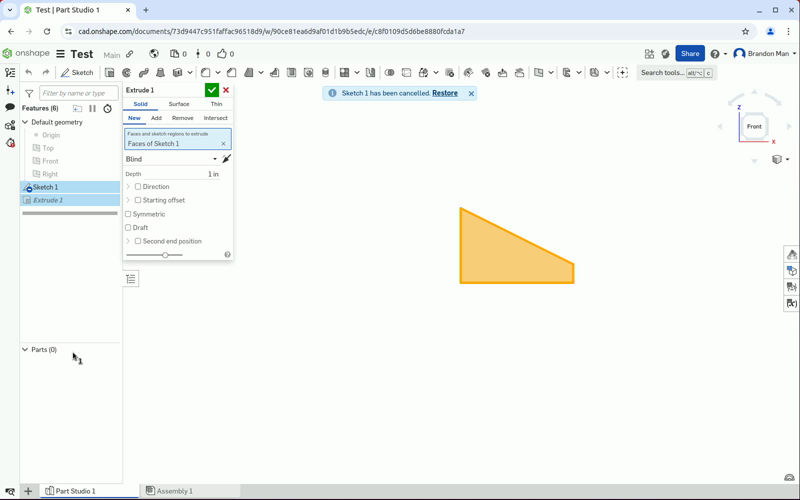
mouse_move(143, 106)
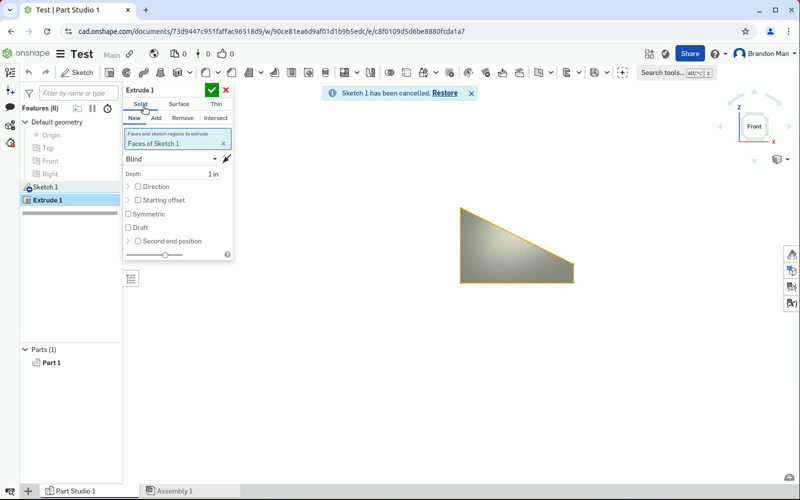
click(143, 106)
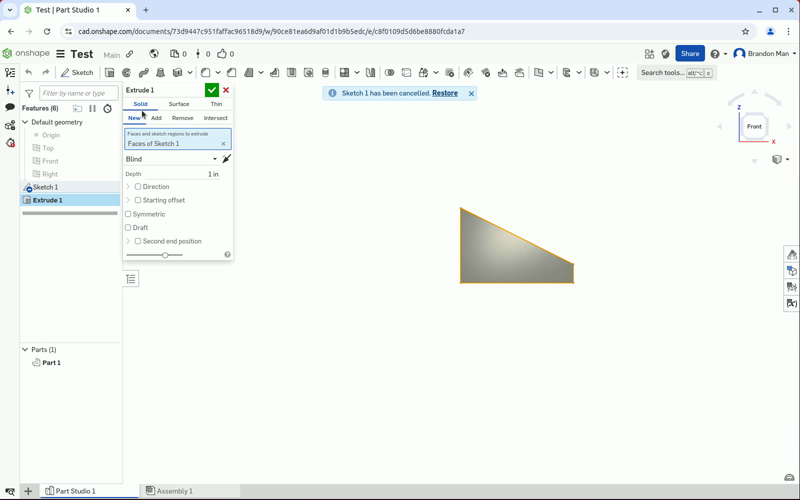
mouse_move(137, 120)
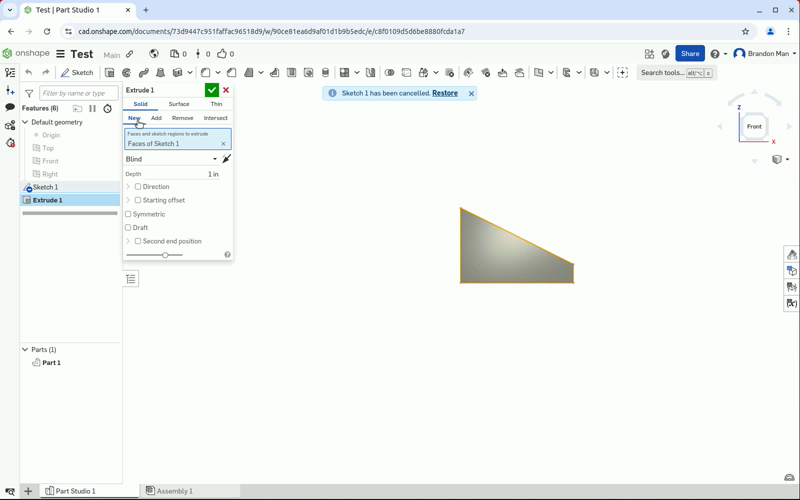
click(137, 120)
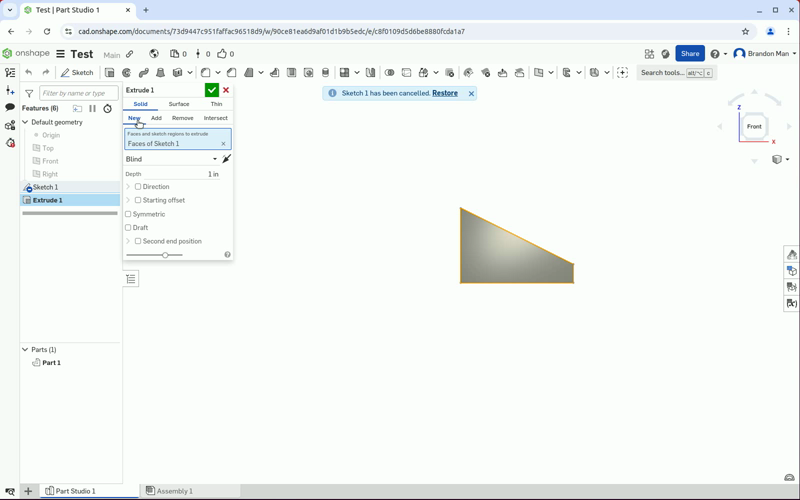
key(tab, 4)
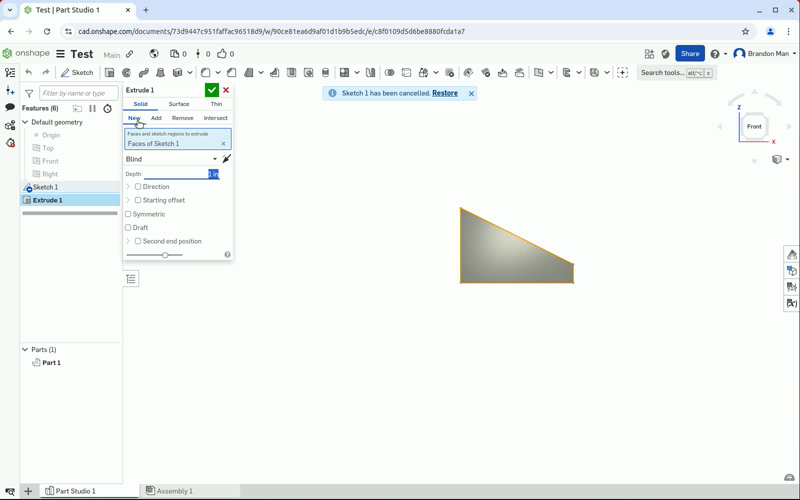
text(15.405)
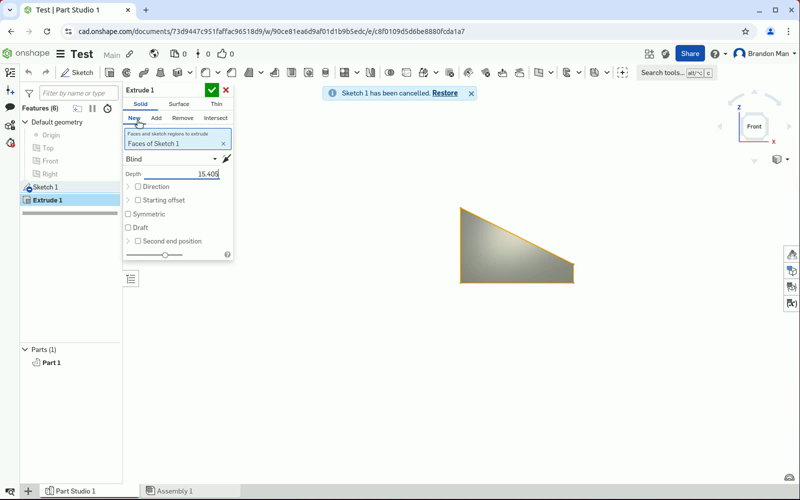
key(enter)
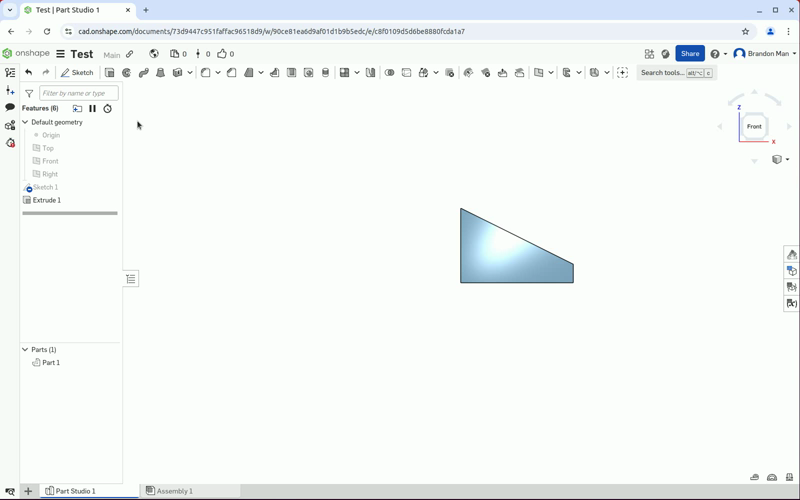
key(shift+h)
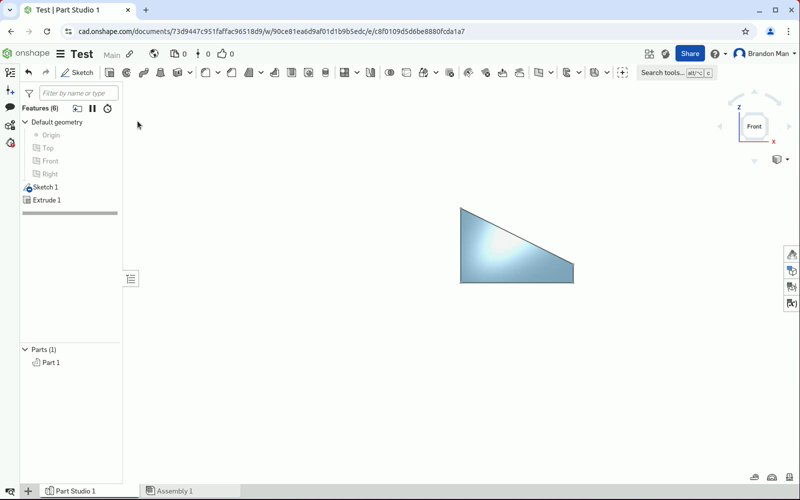
key(shift+h)
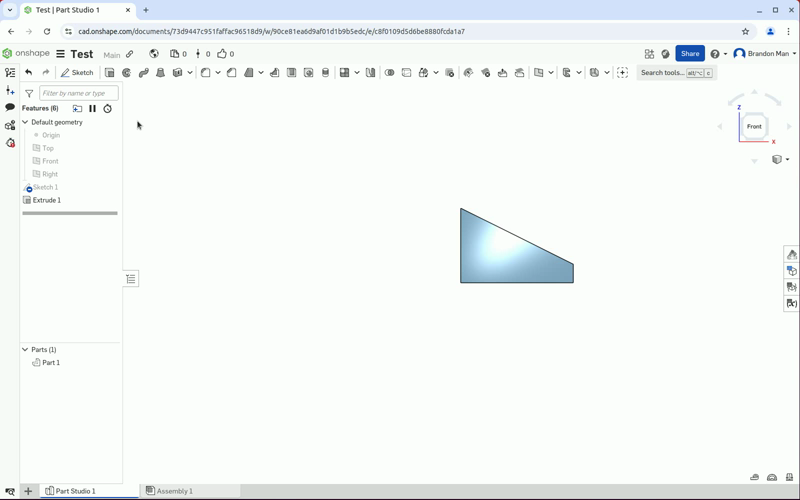
mouse_move(73, 189)
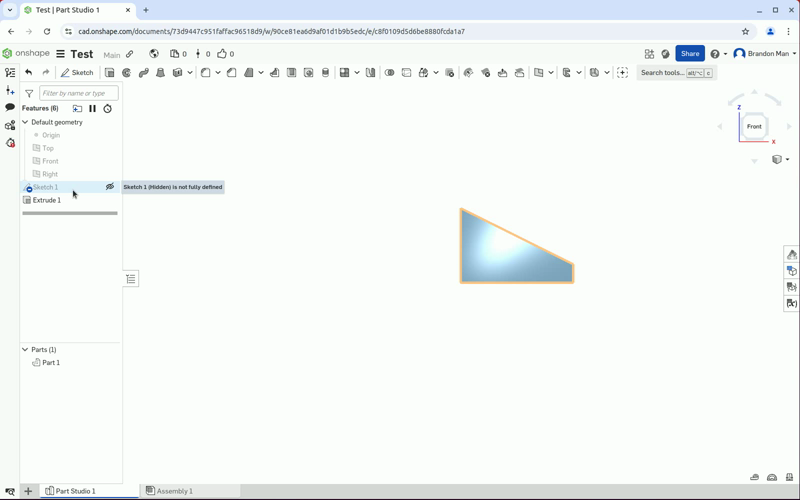
click(73, 189)
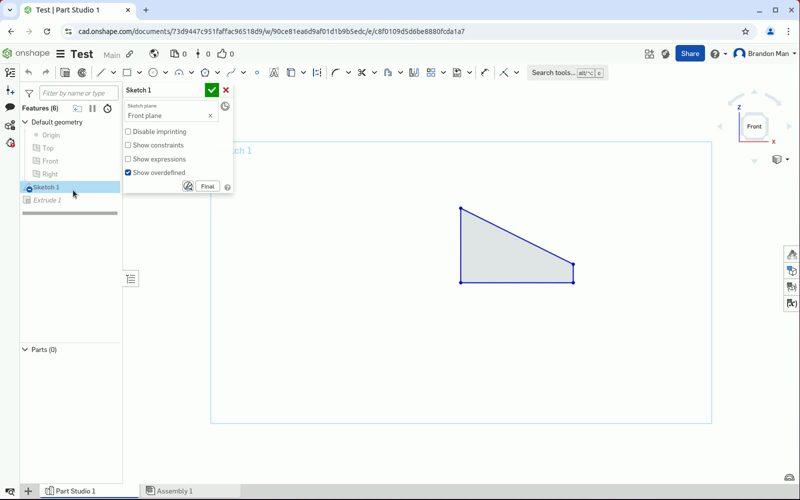
mouse_move(229, 92)
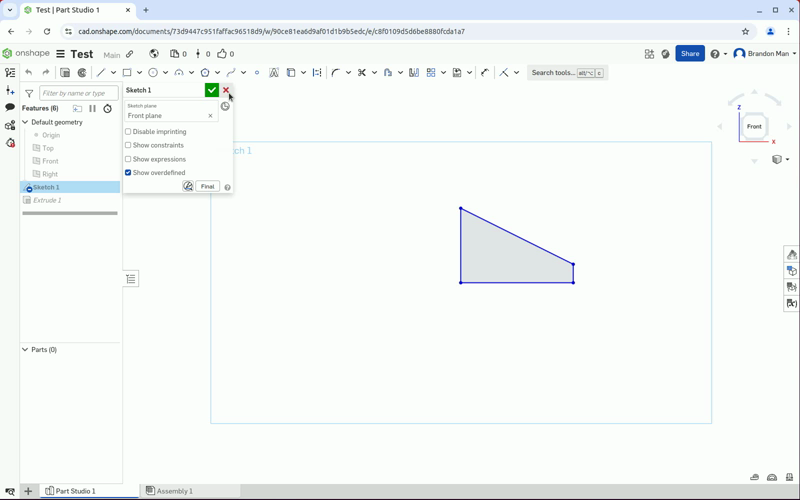
click(229, 92)
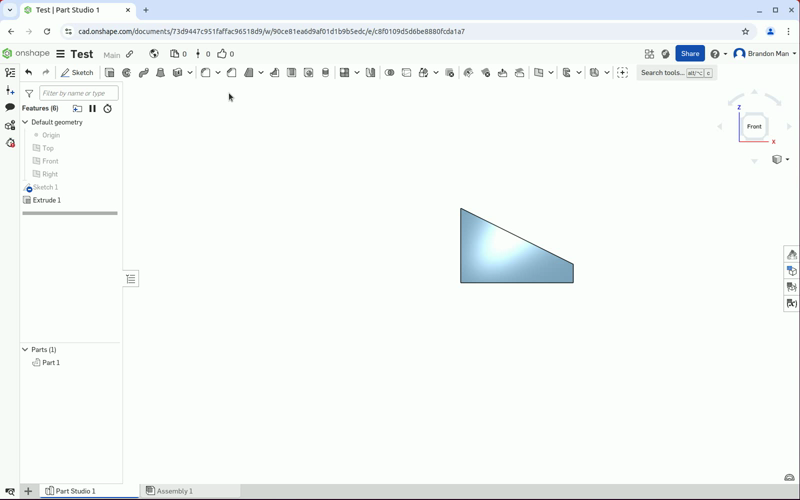
mouse_move(73, 352)
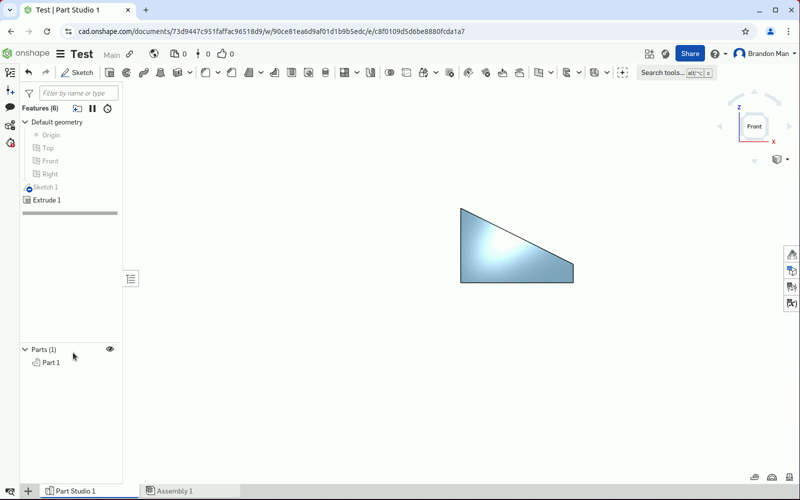
key(y)
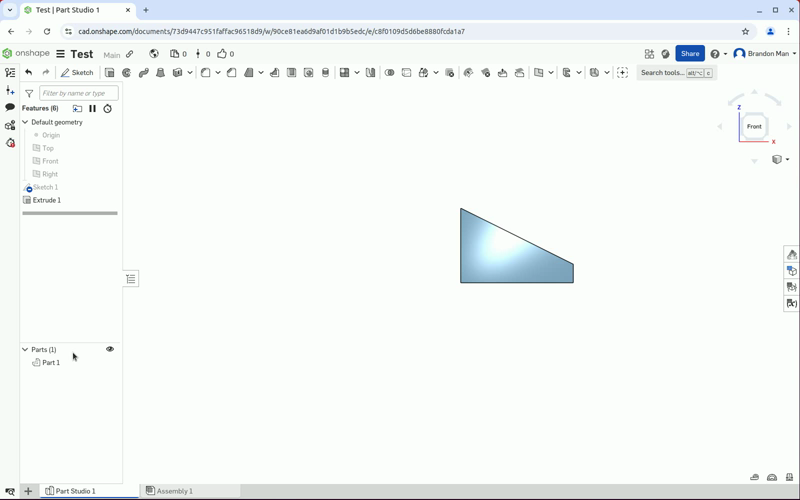
key(shift+p)
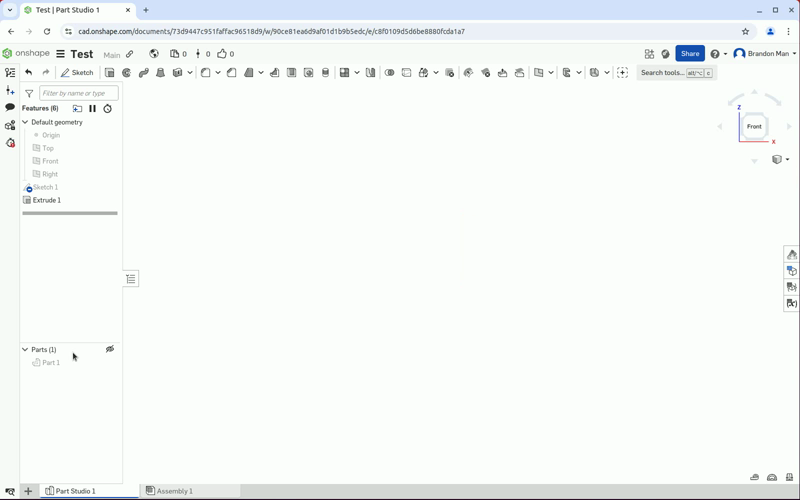
key(space)
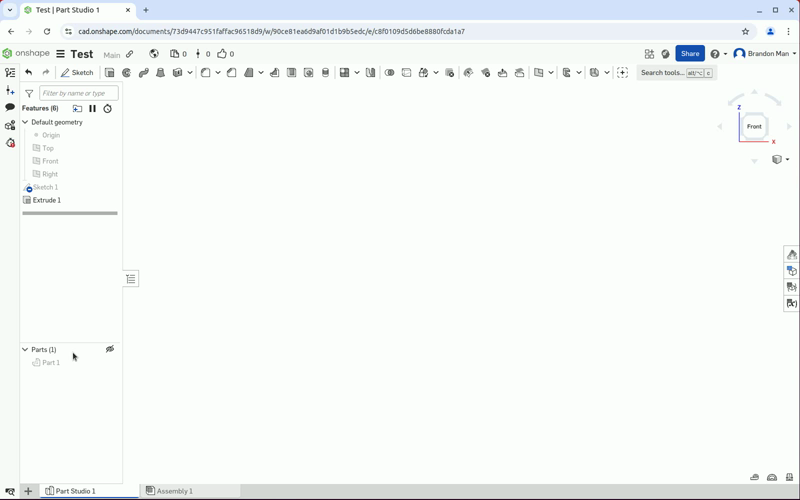
key_down(shift)
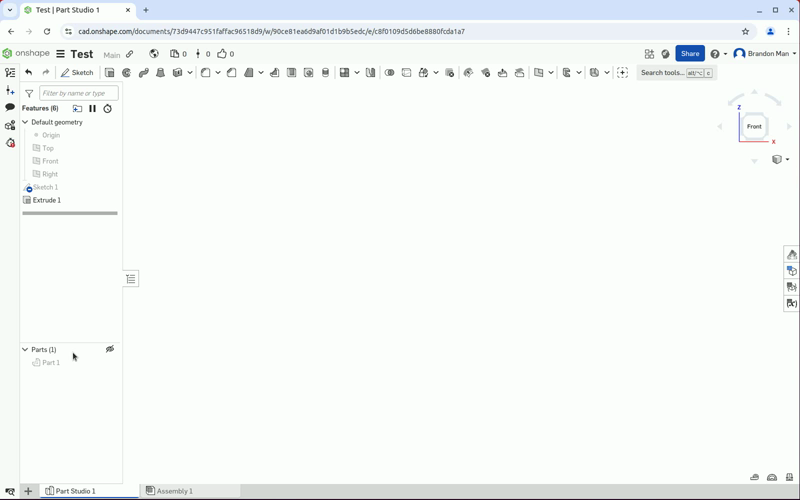
key(left)
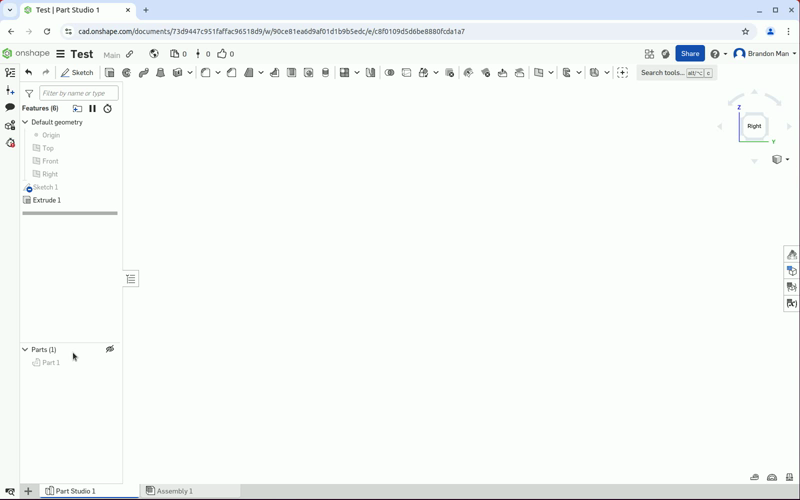
key_up(shift)
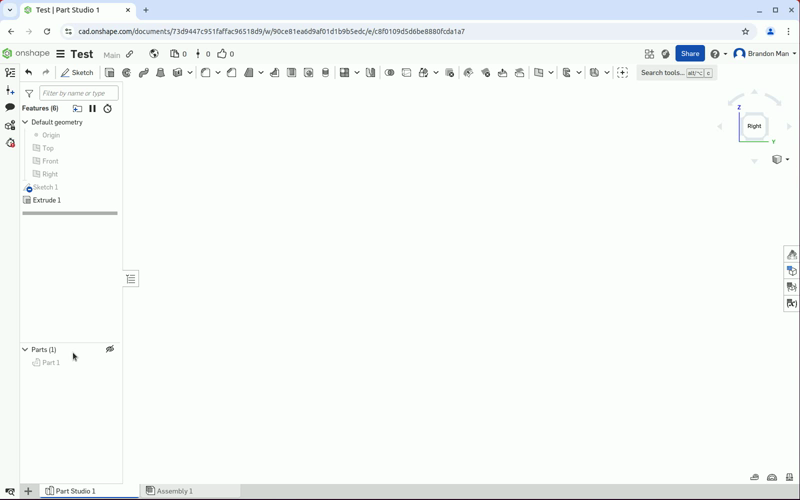
mouse_move(73, 352)
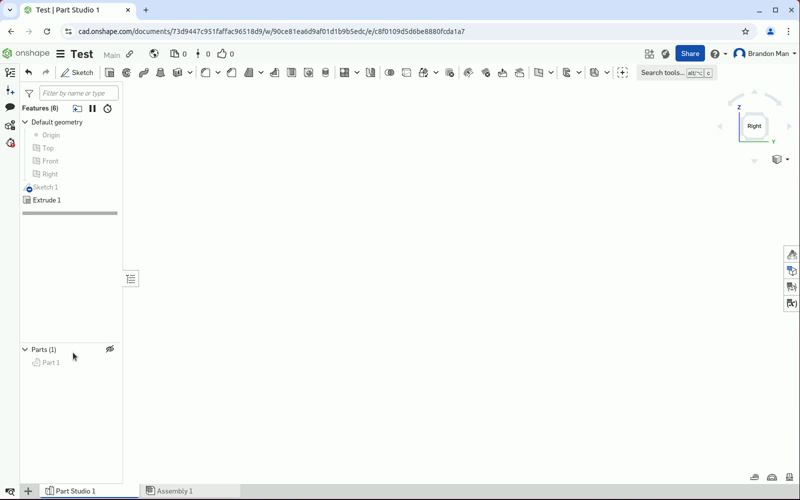
key(shift+y)
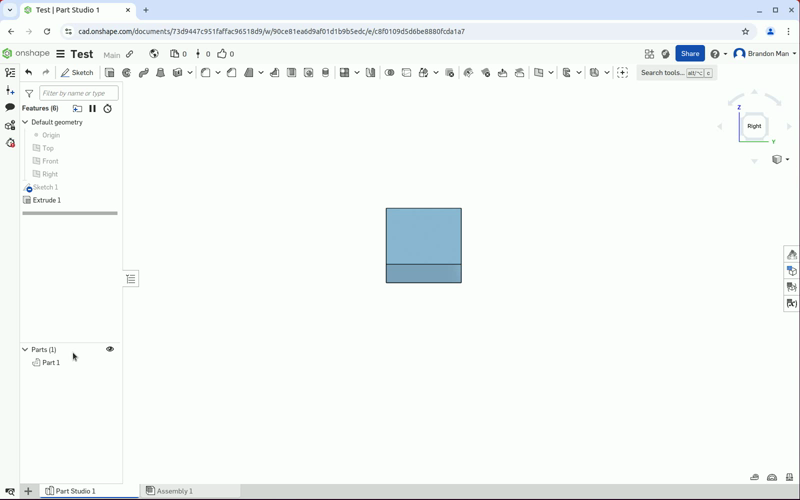
mouse_move(541, 75)
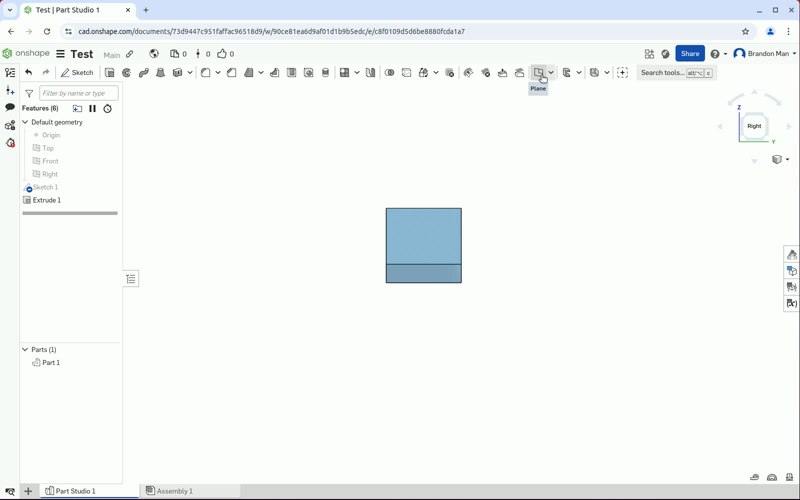
click(541, 75)
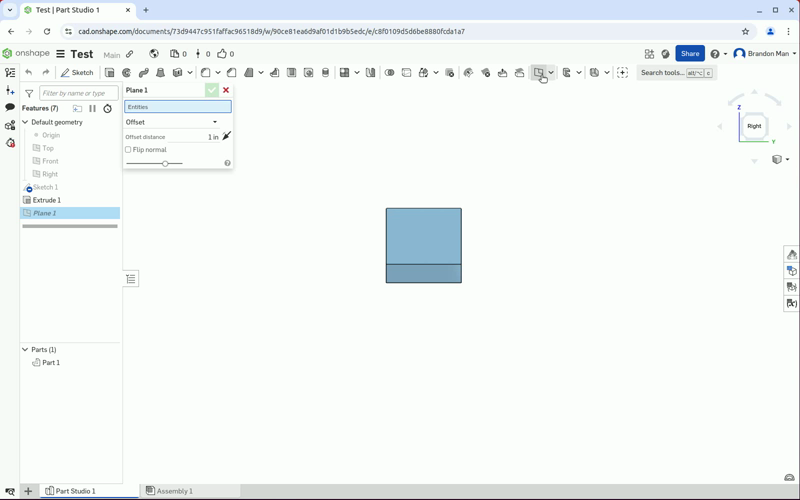
mouse_move(73, 176)
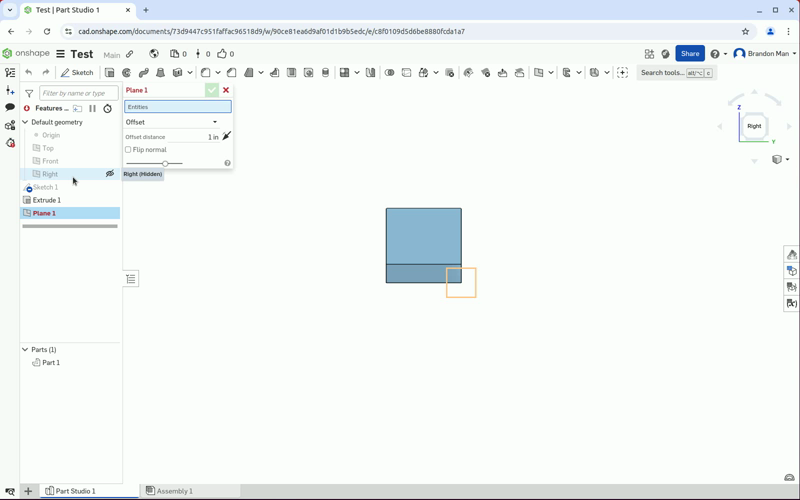
click(73, 176)
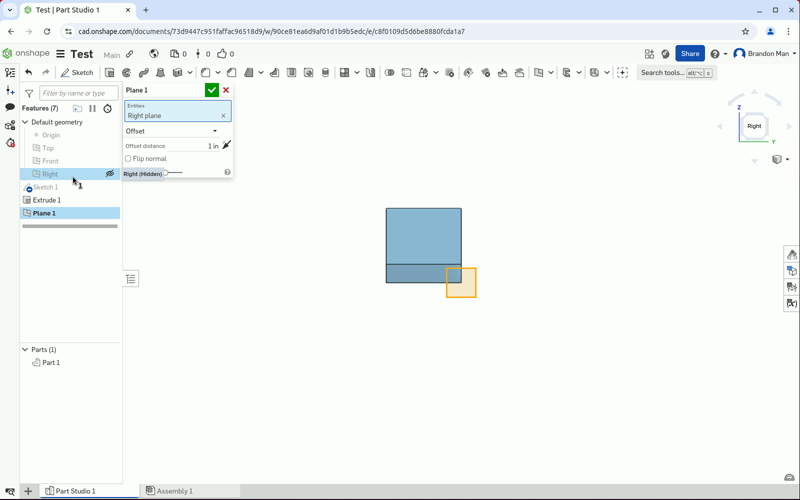
key(tab, 2)
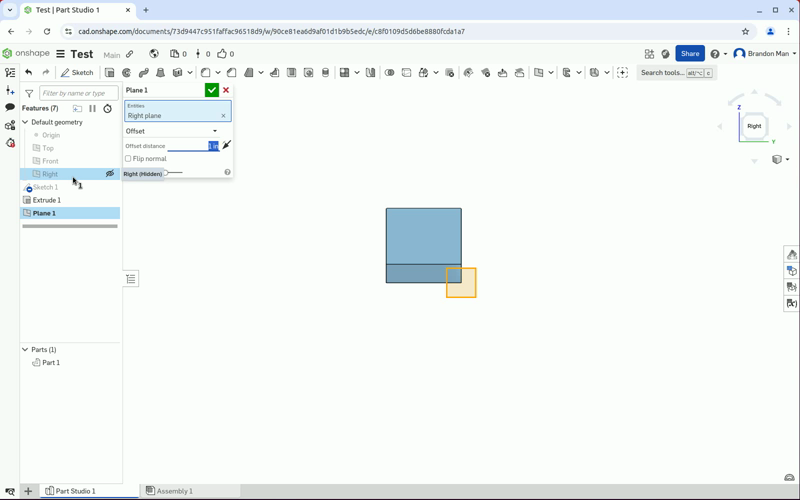
text(23.108)
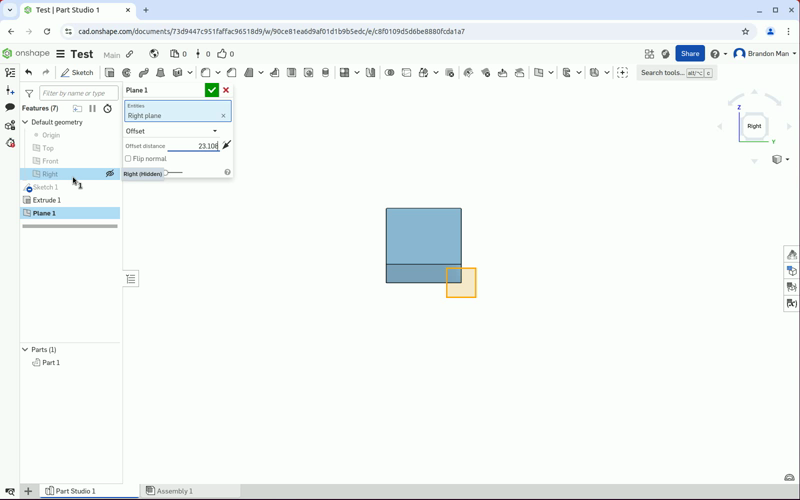
key(enter, 2)
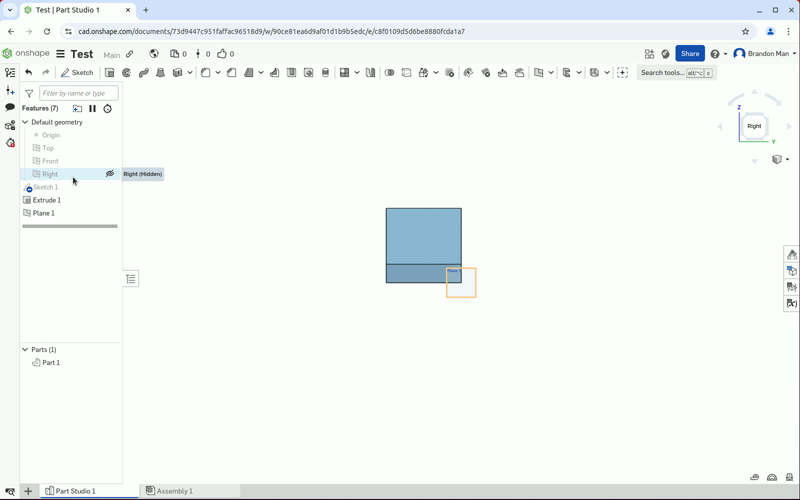
key(shift+s)
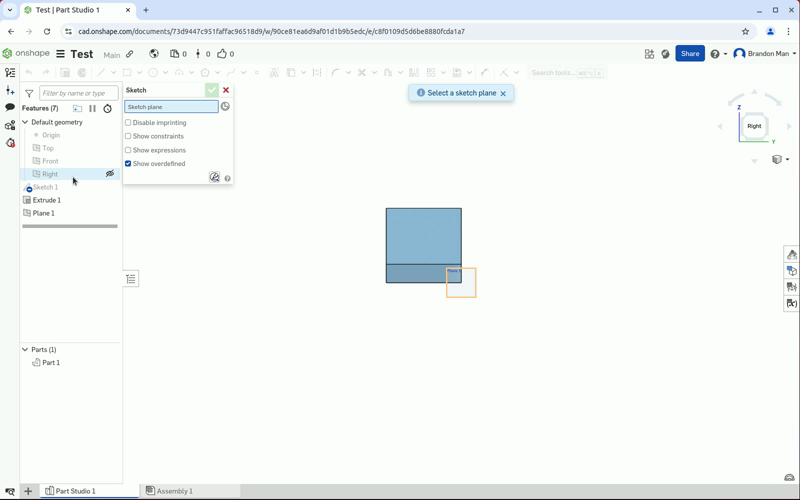
mouse_move(73, 215)
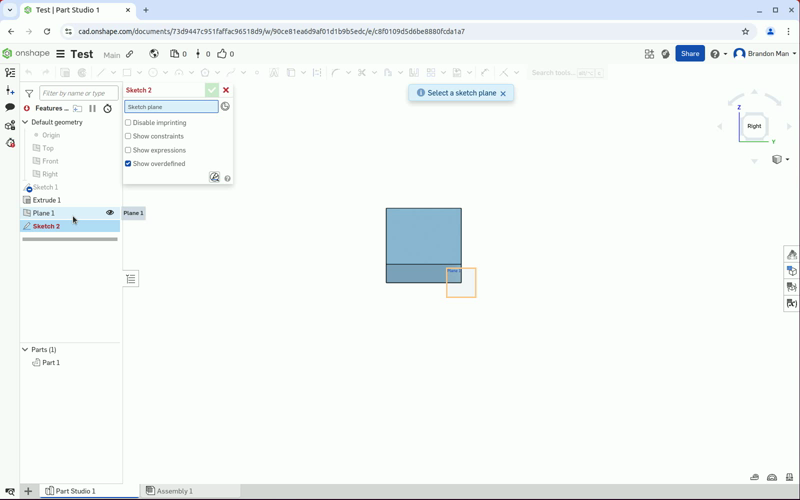
click(73, 215)
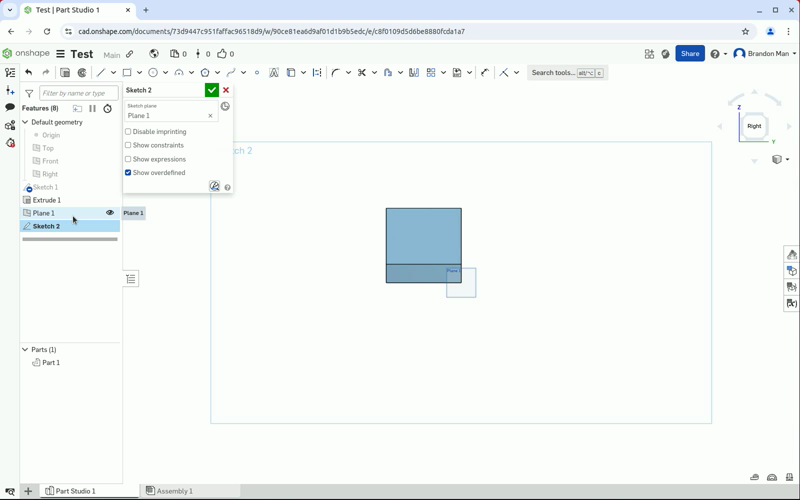
mouse_move(73, 352)
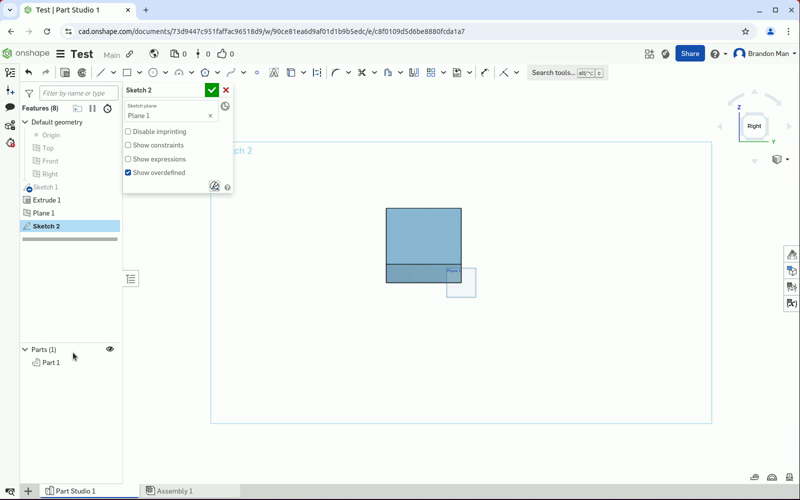
key(y)
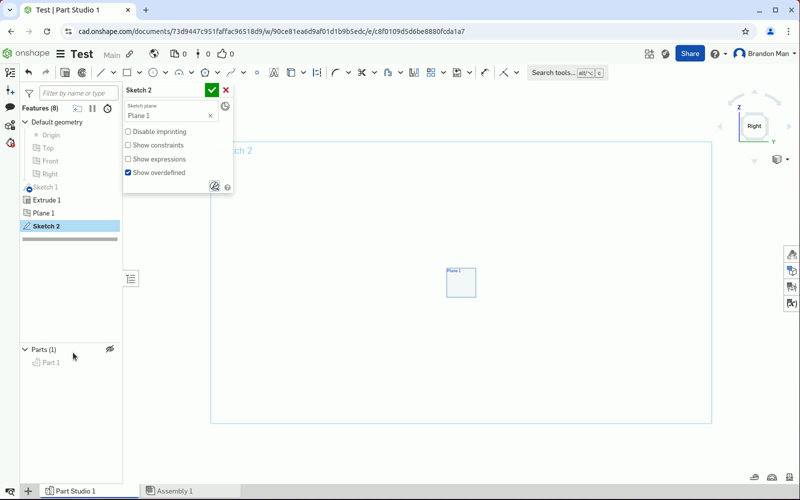
key(l)
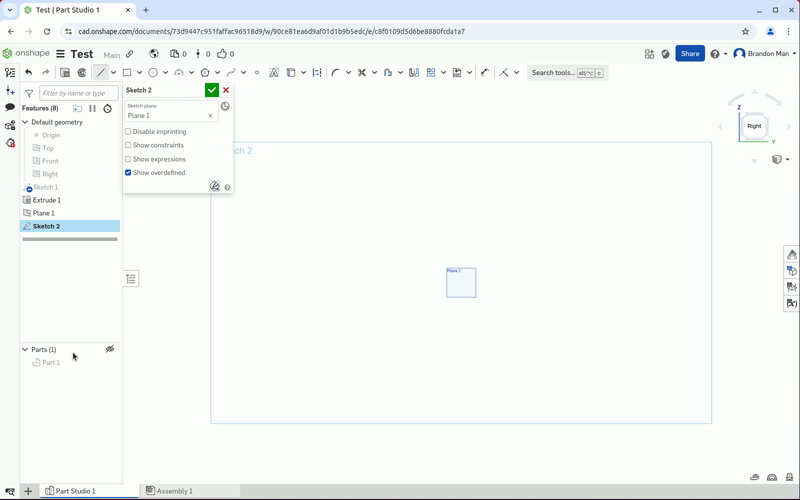
key_down(shift)
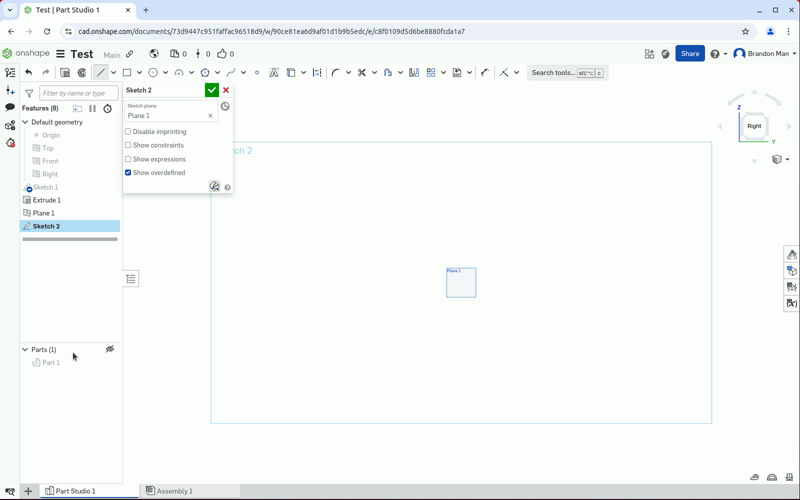
mouse_move(404, 282)
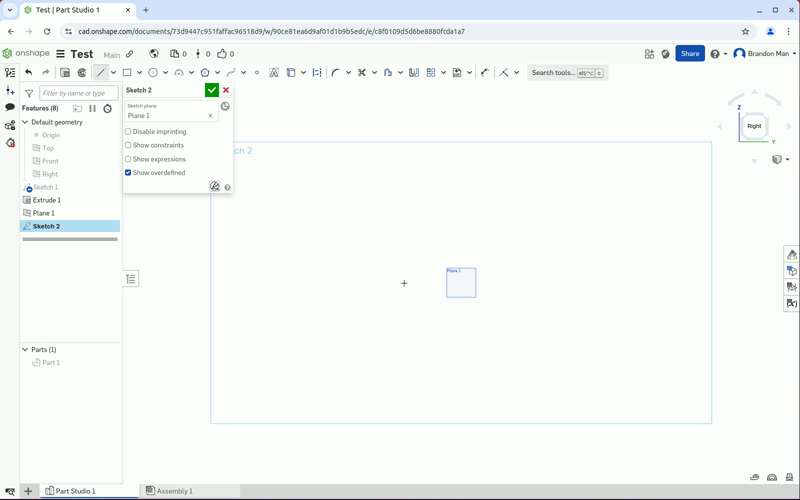
click(404, 282)
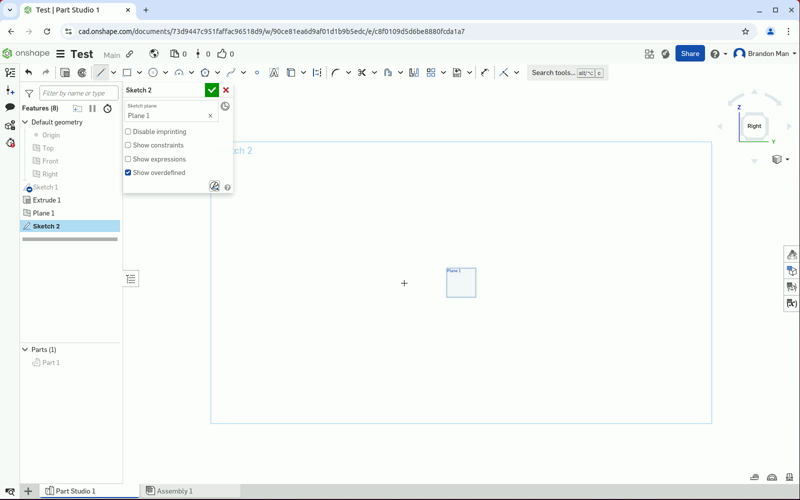
key_up(shift)
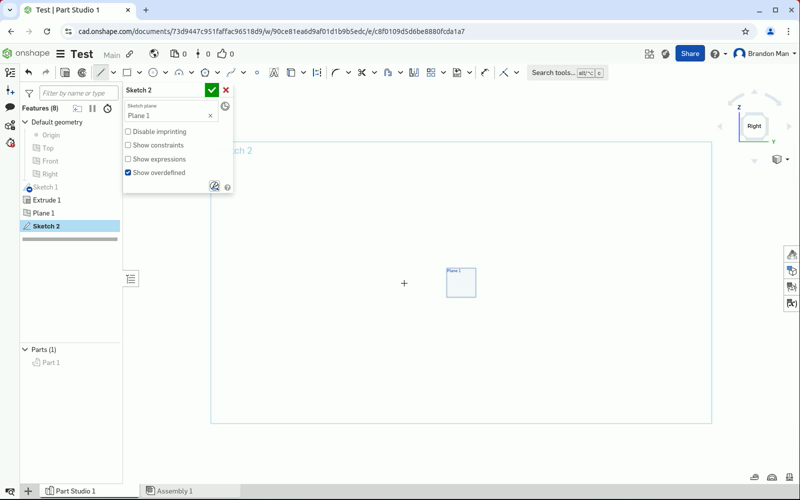
key_down(shift)
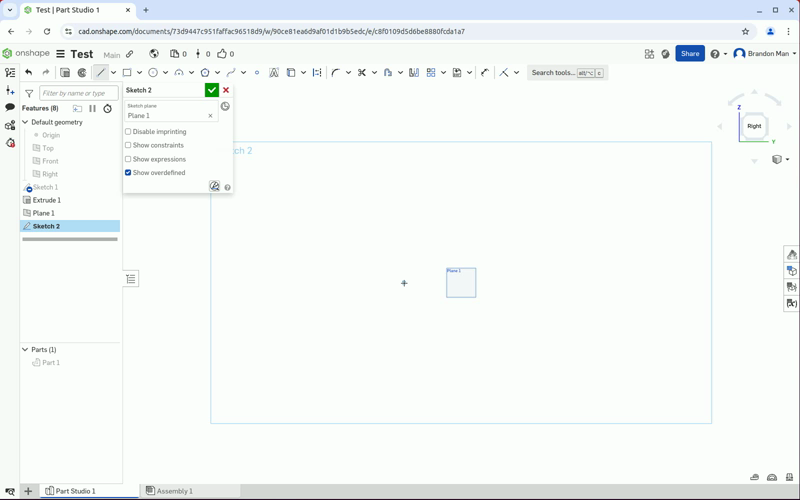
mouse_move(434, 282)
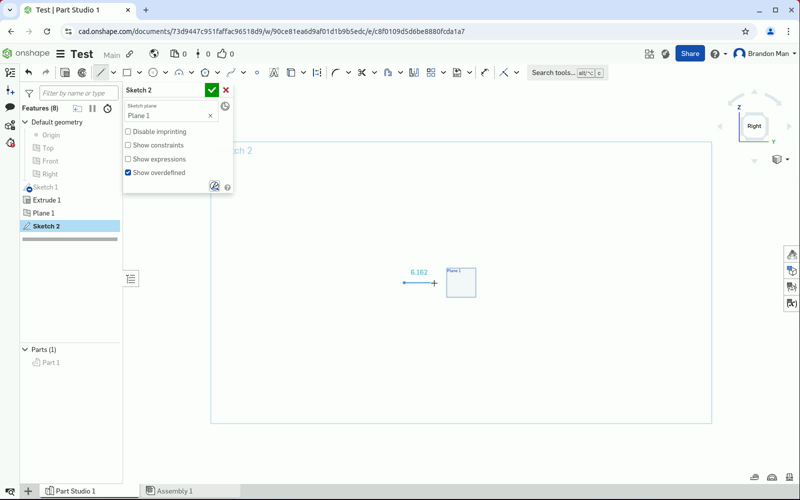
mouse_move(442, 282)
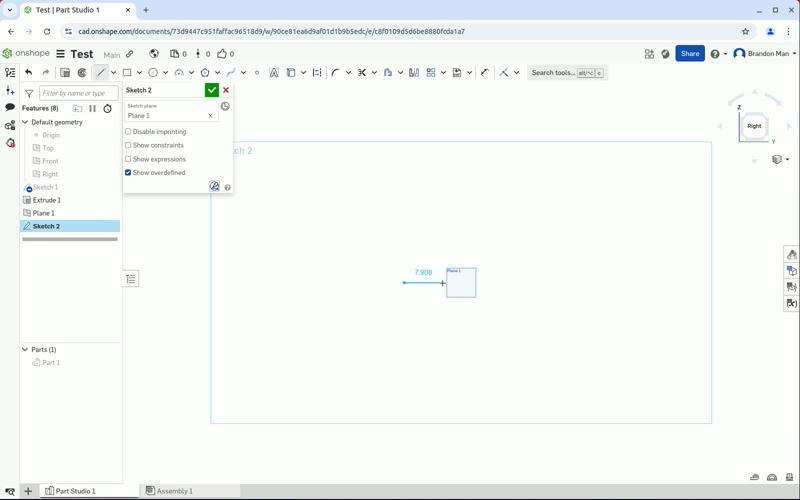
click(442, 282)
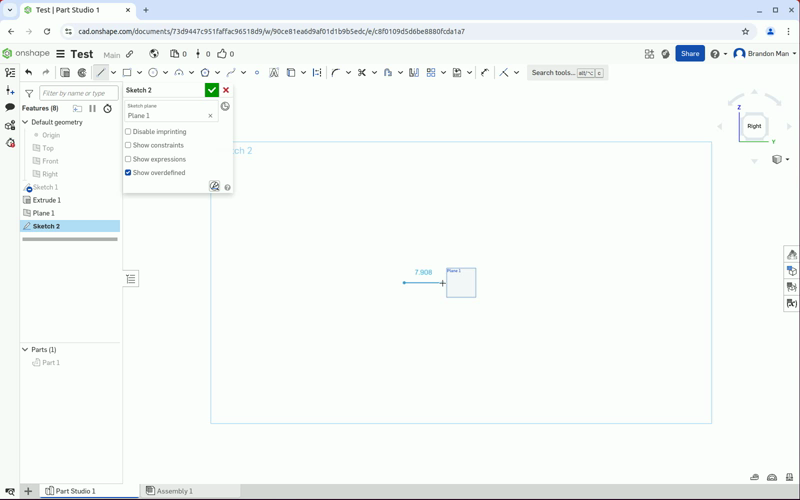
key_up(shift)
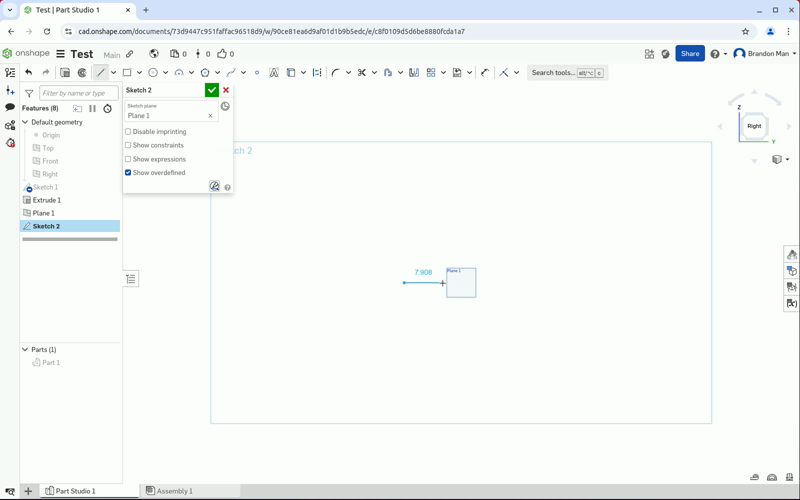
key_down(shift)
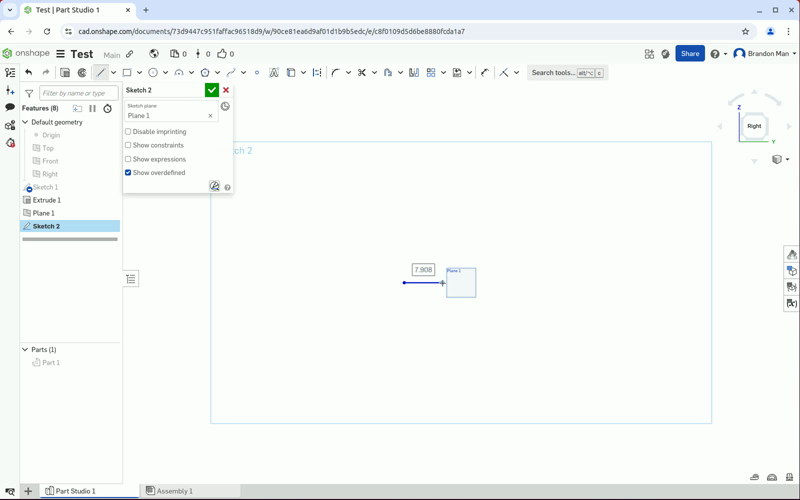
mouse_move(472, 282)
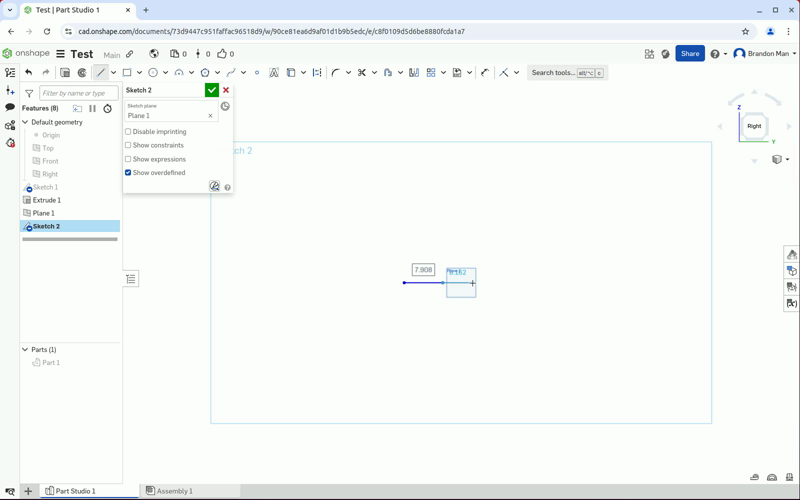
mouse_move(442, 263)
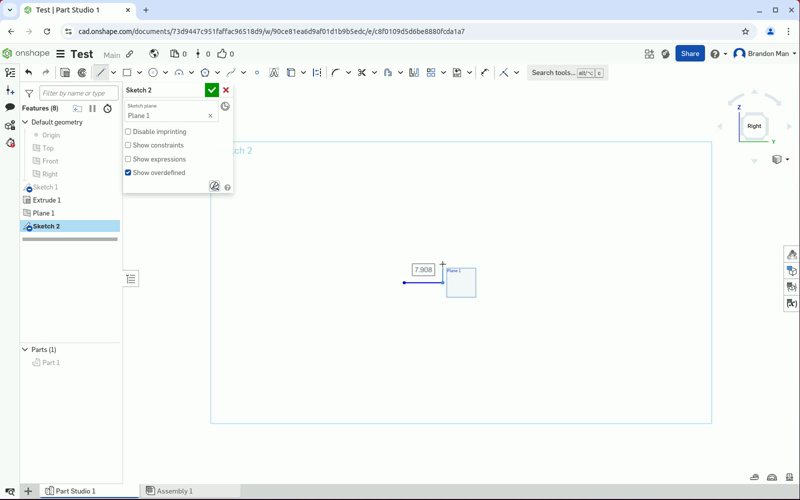
click(442, 263)
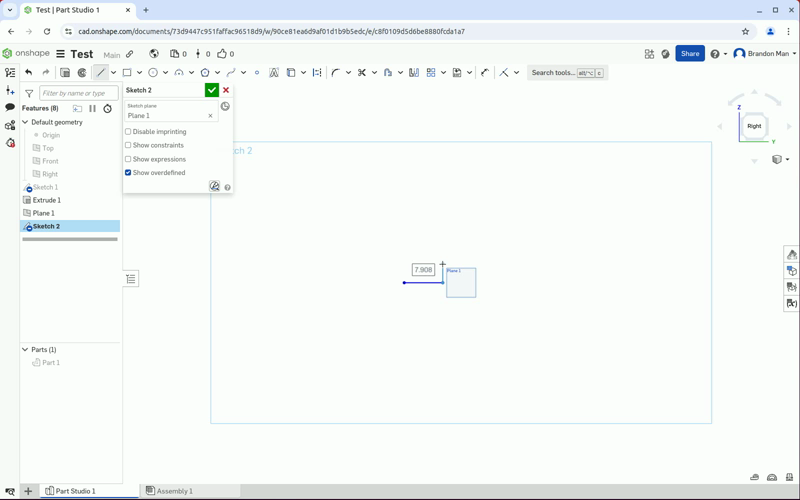
key_up(shift)
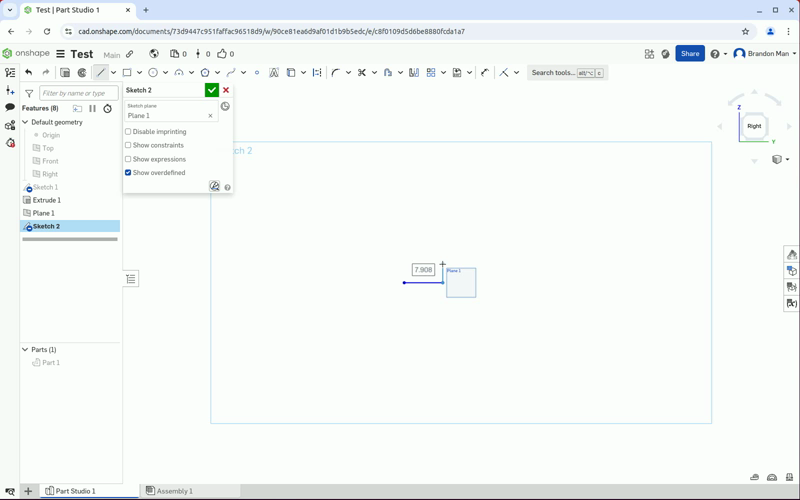
key_down(shift)
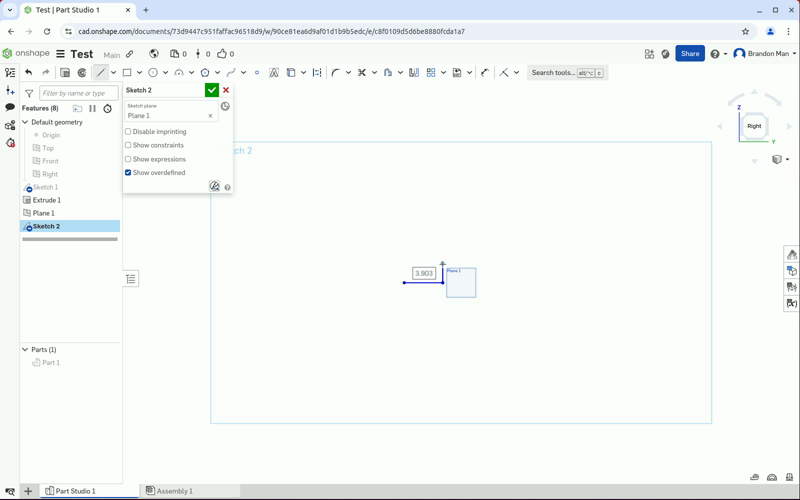
mouse_move(472, 263)
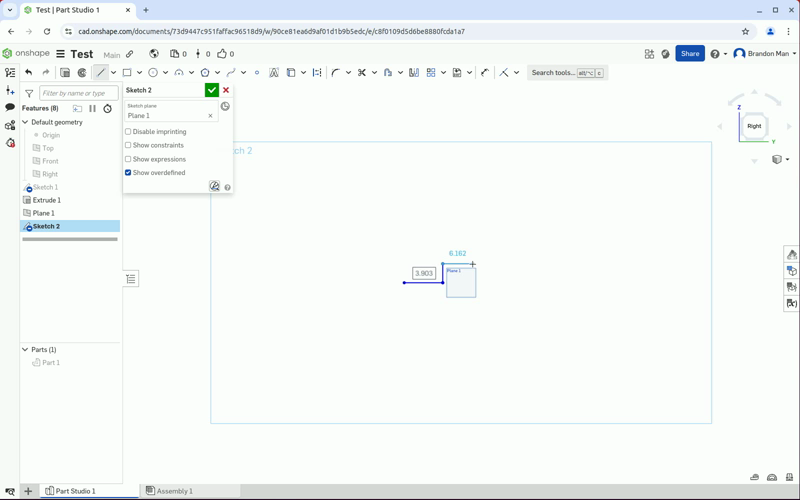
mouse_move(404, 263)
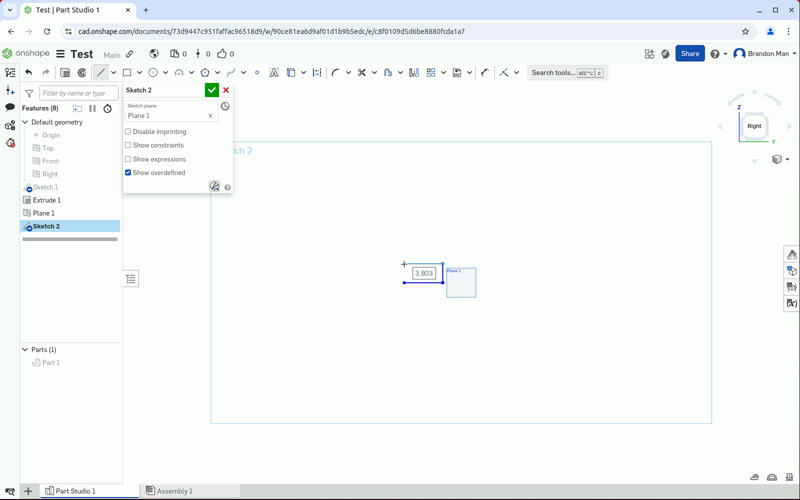
click(404, 263)
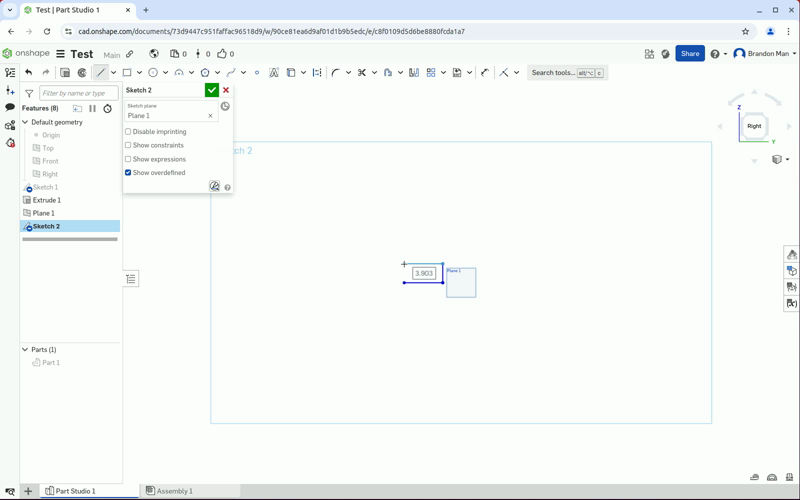
key_up(shift)
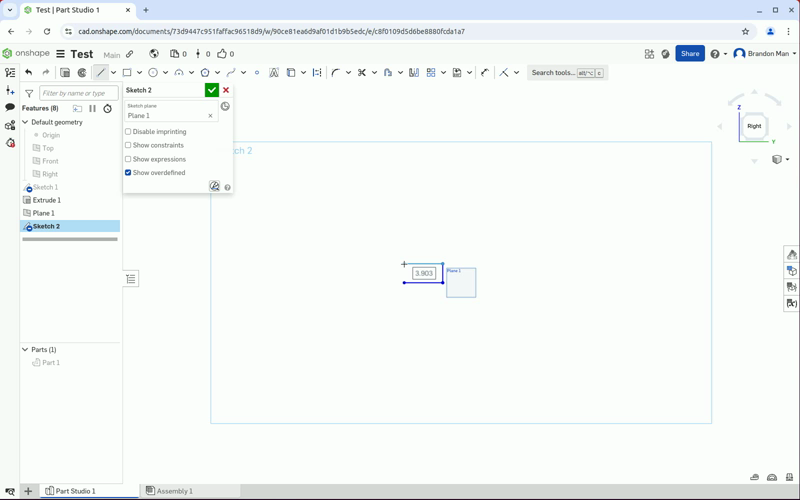
mouse_move(434, 263)
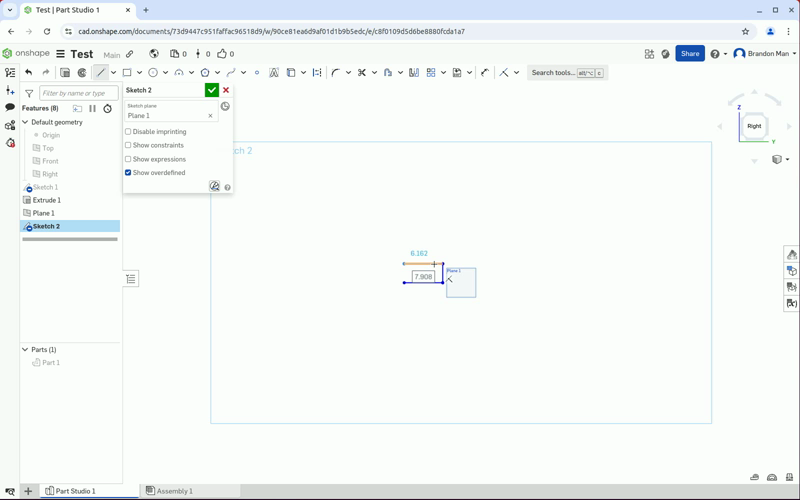
key_down(shift)
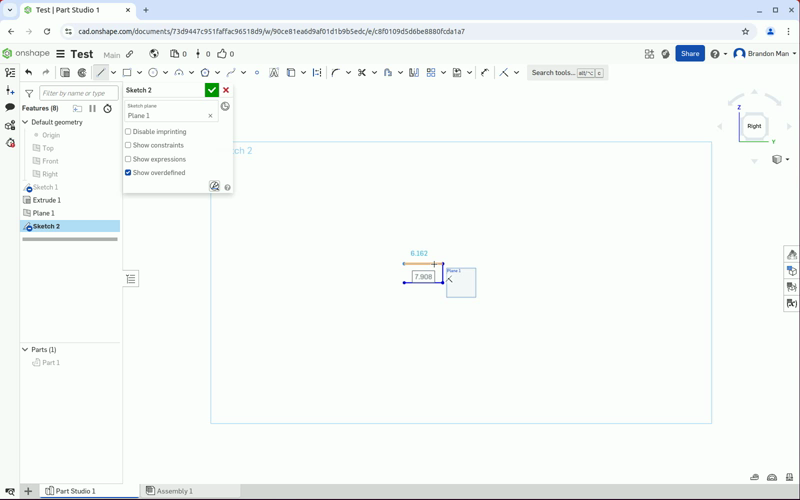
mouse_move(404, 282)
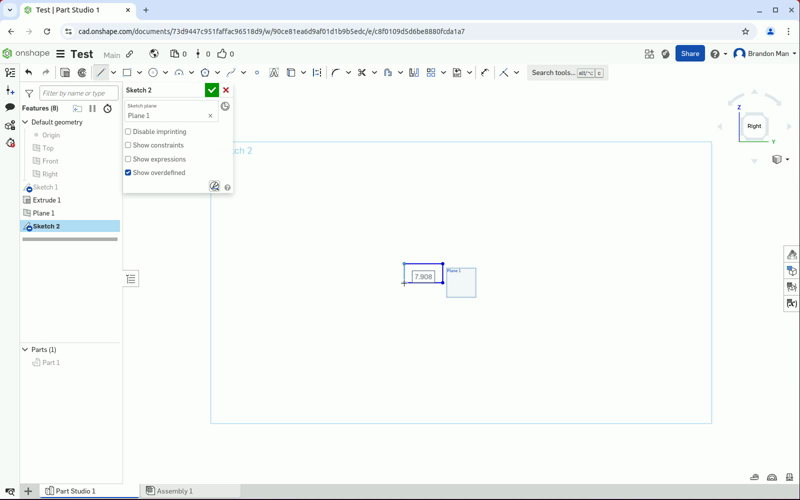
key_up(shift)
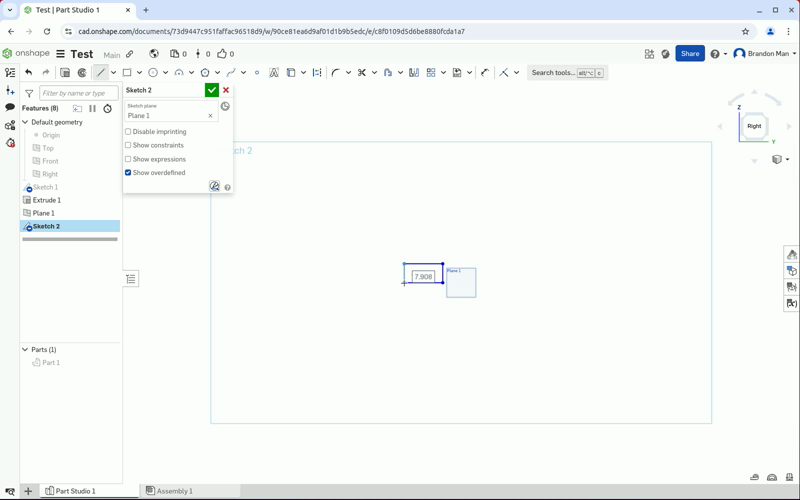
click(404, 282)
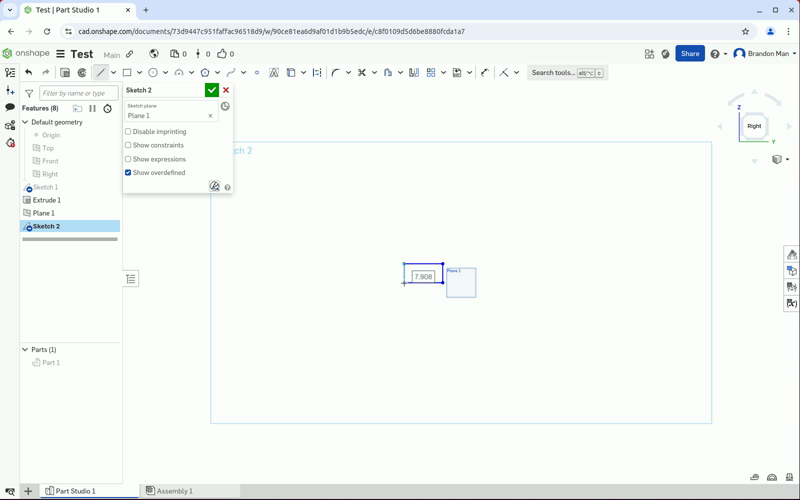
key(esc)
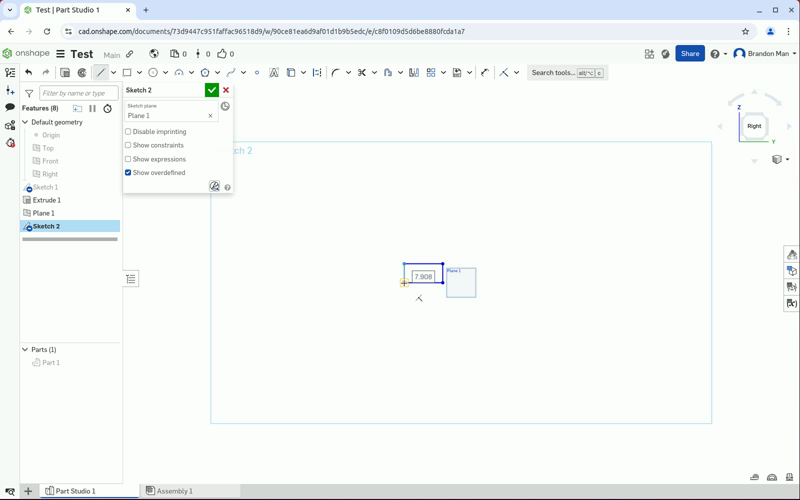
mouse_move(408, 272)
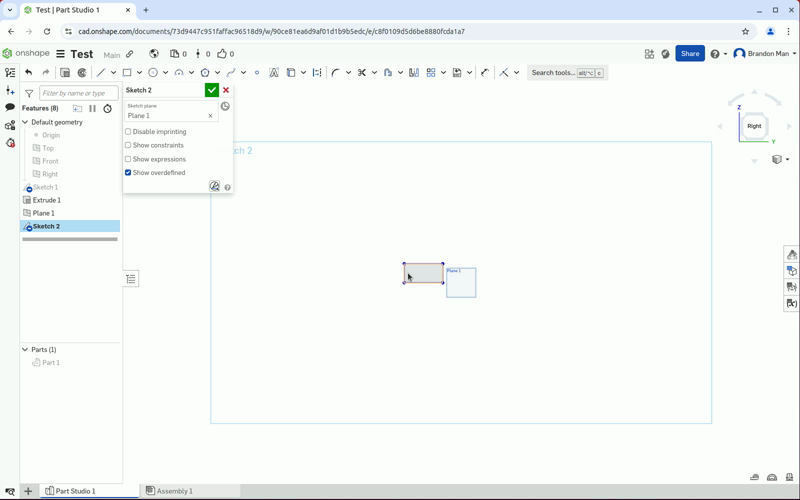
scroll(6)
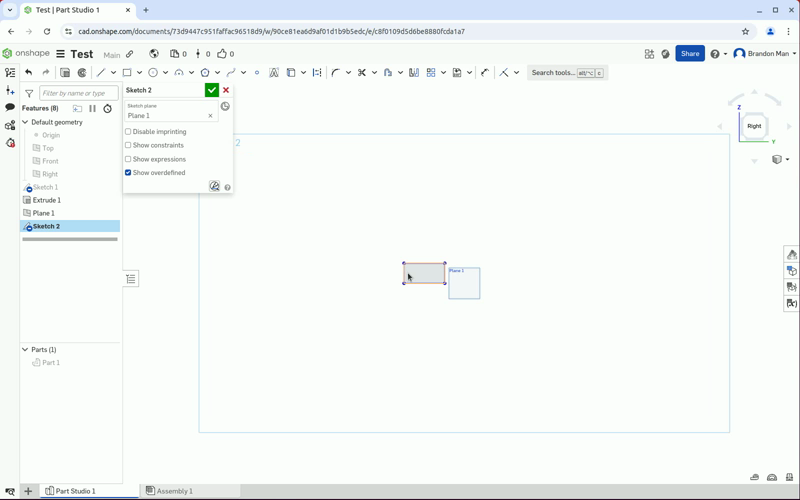
scroll(6)
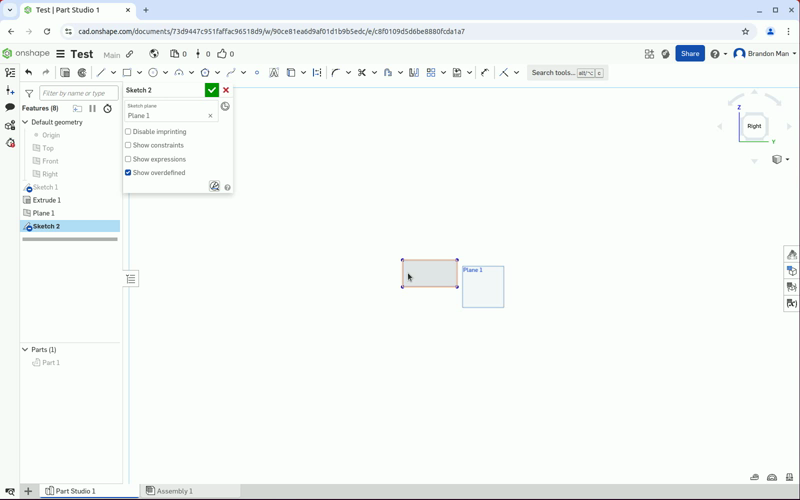
scroll(6)
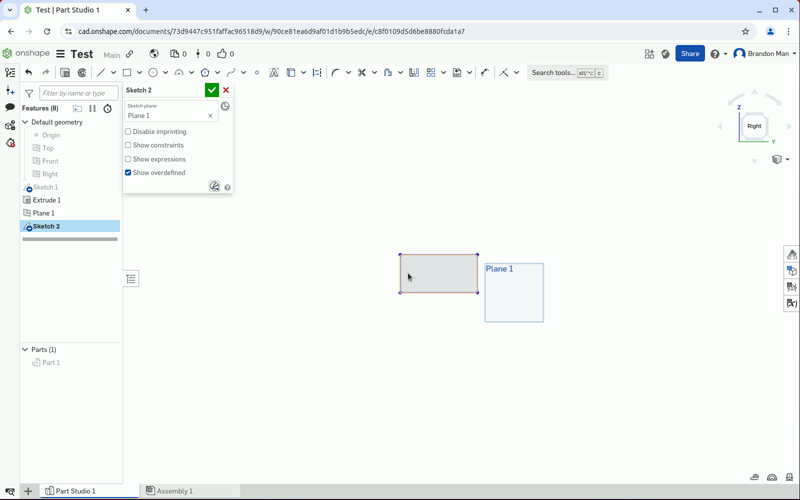
scroll(6)
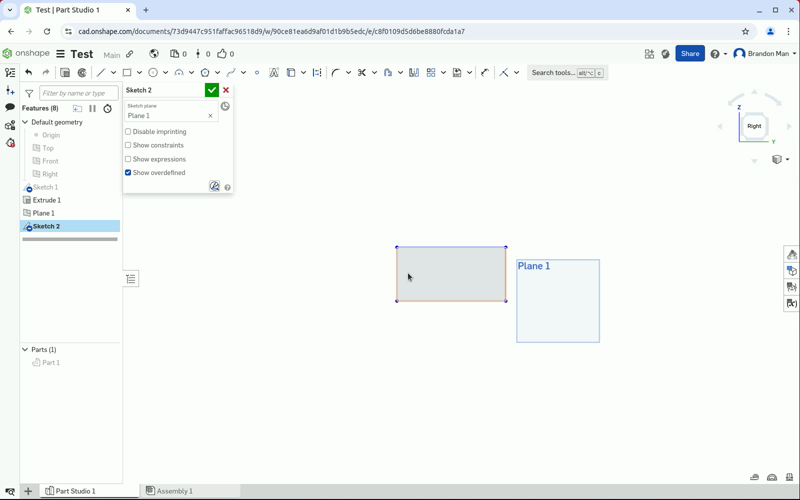
scroll(6)
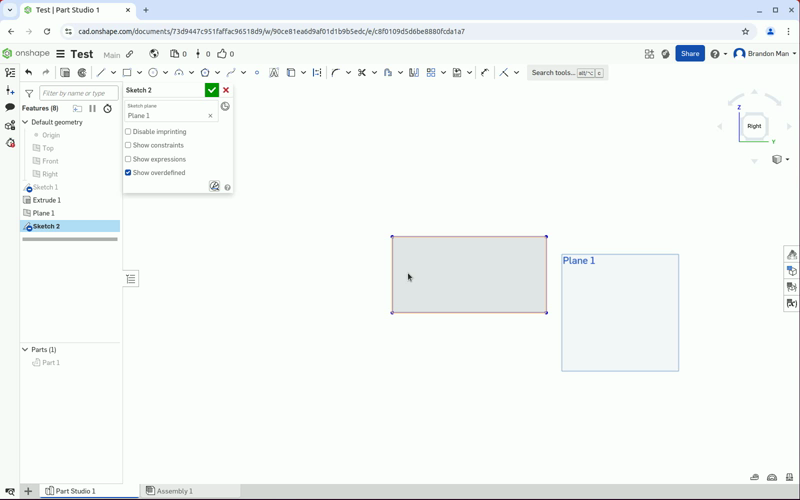
scroll(6)
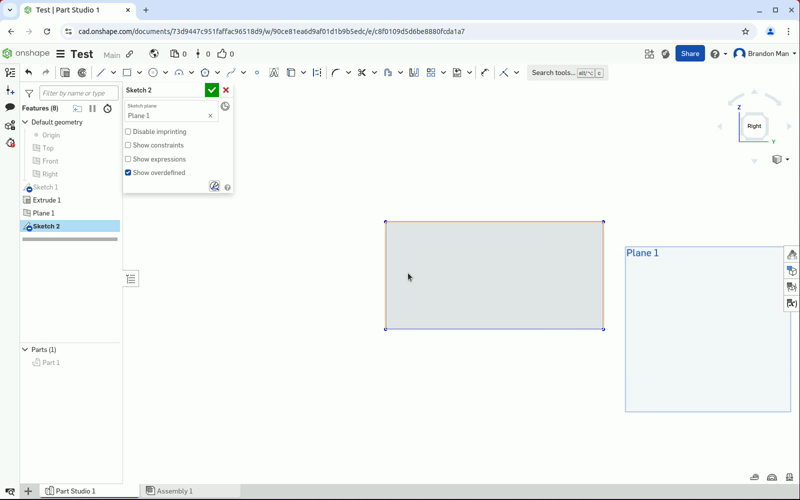
scroll(6)
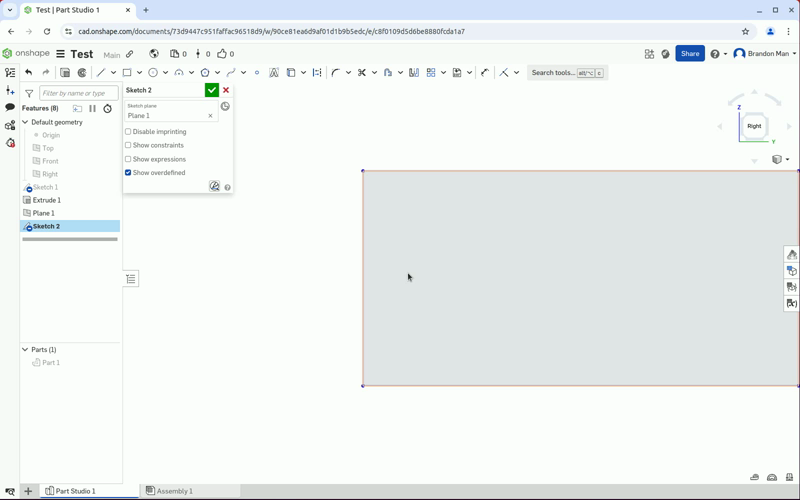
click(408, 272)
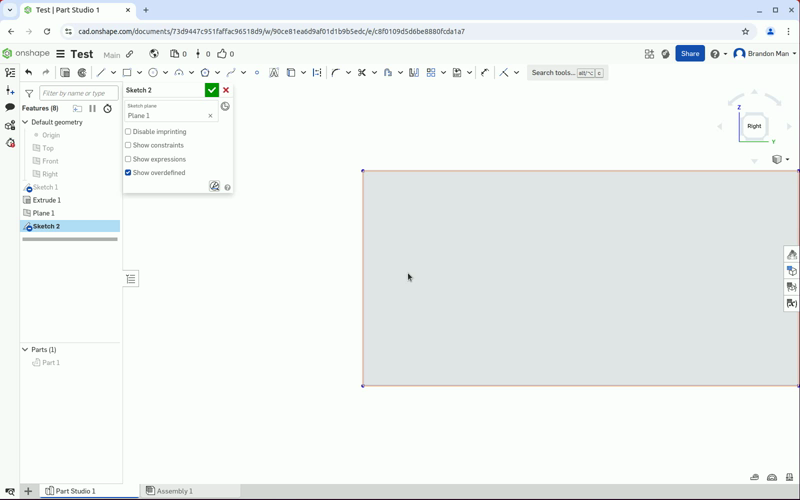
scroll(-6)
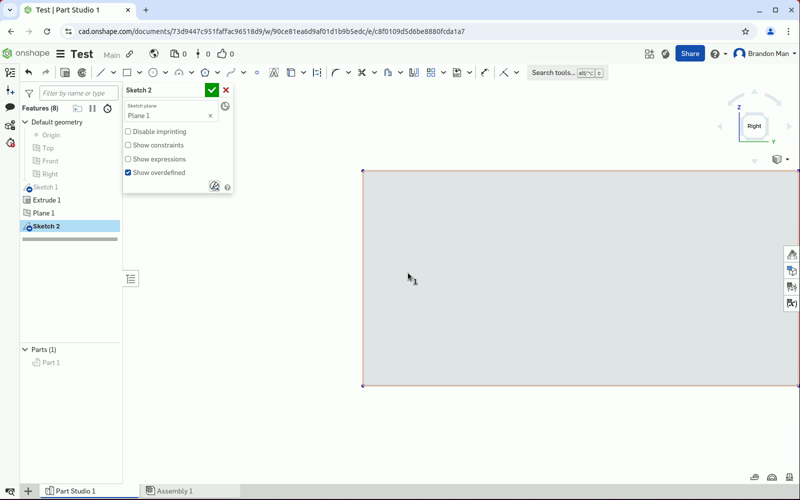
scroll(-6)
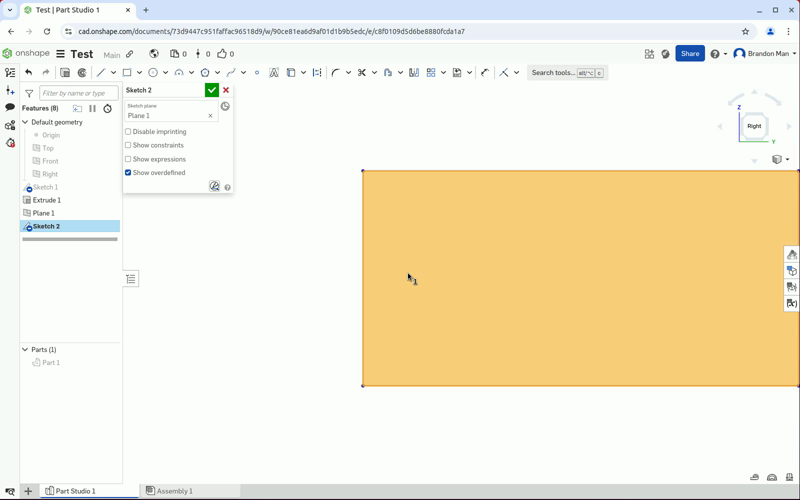
scroll(-6)
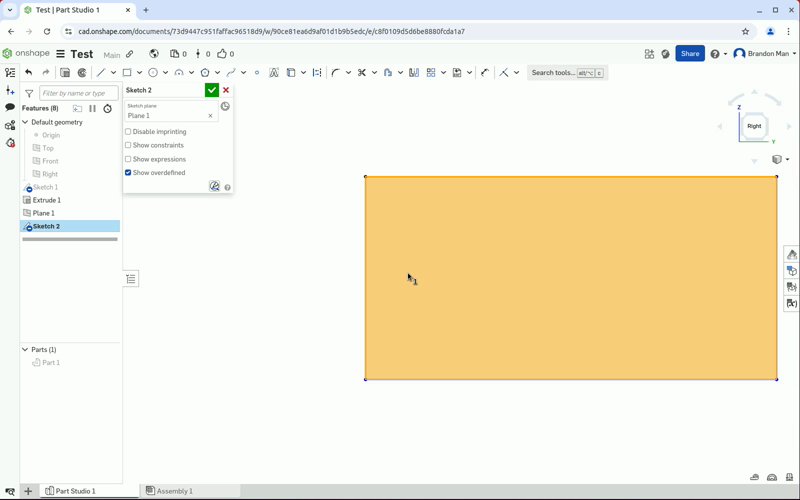
scroll(-6)
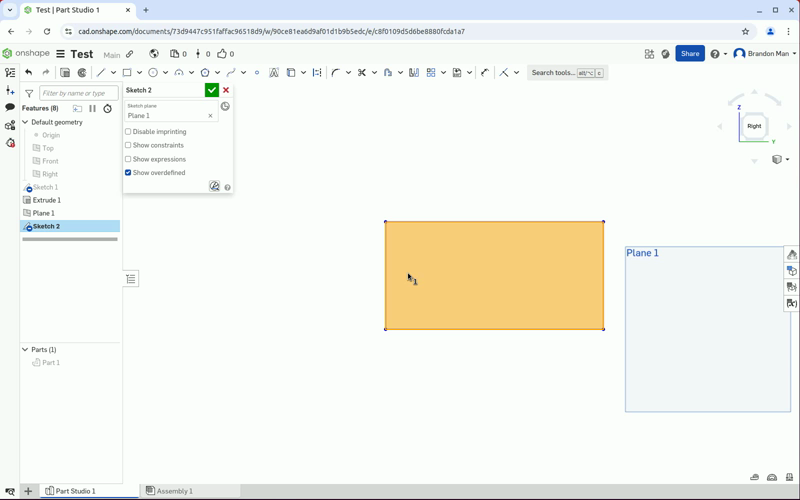
scroll(-6)
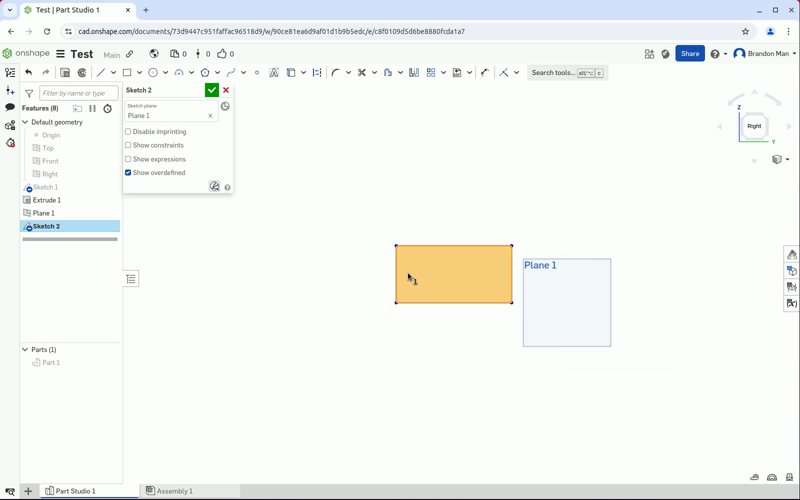
scroll(-6)
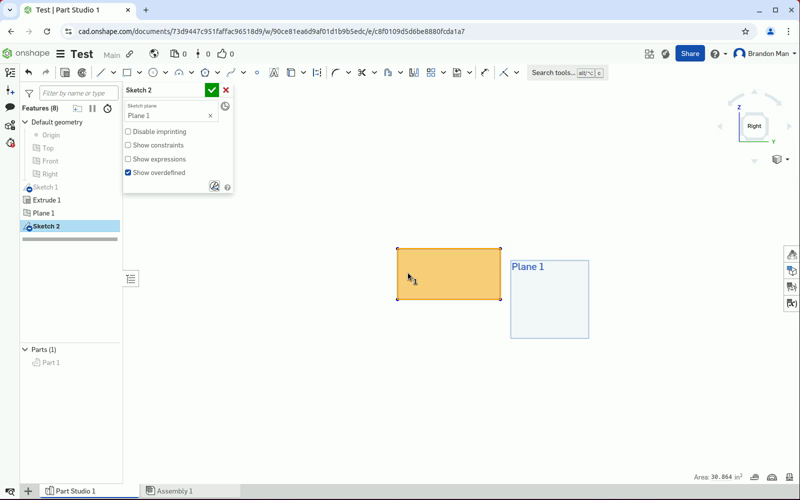
scroll(-6)
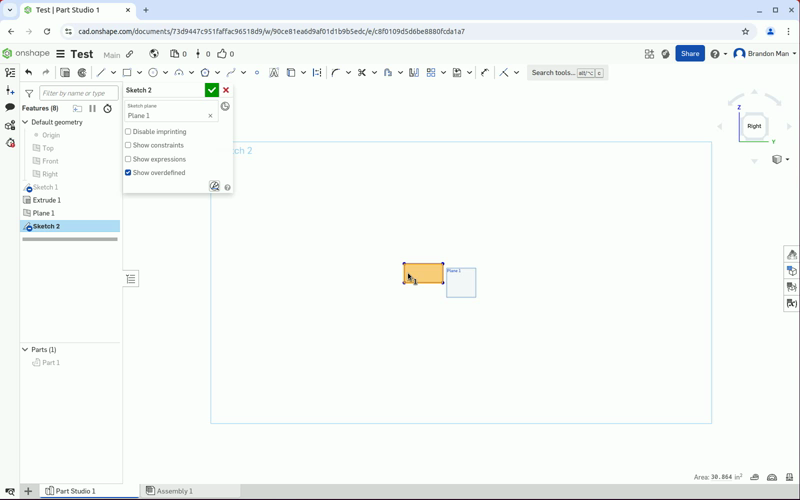
mouse_move(73, 352)
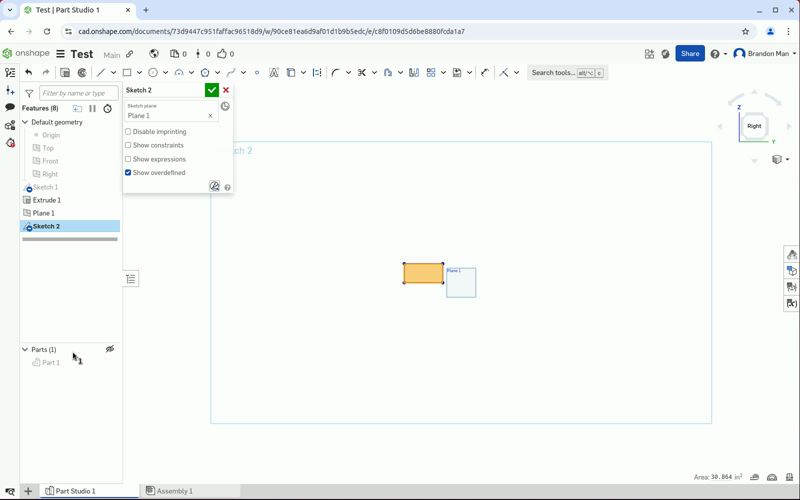
key(shift+y)
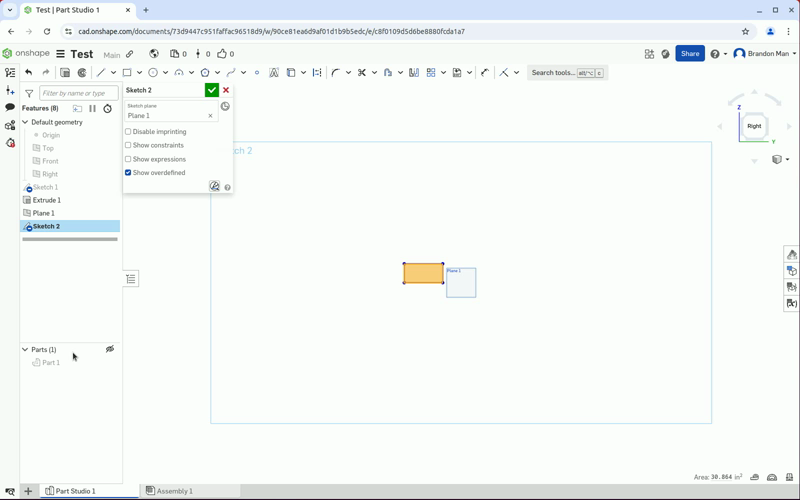
key(shift+e)
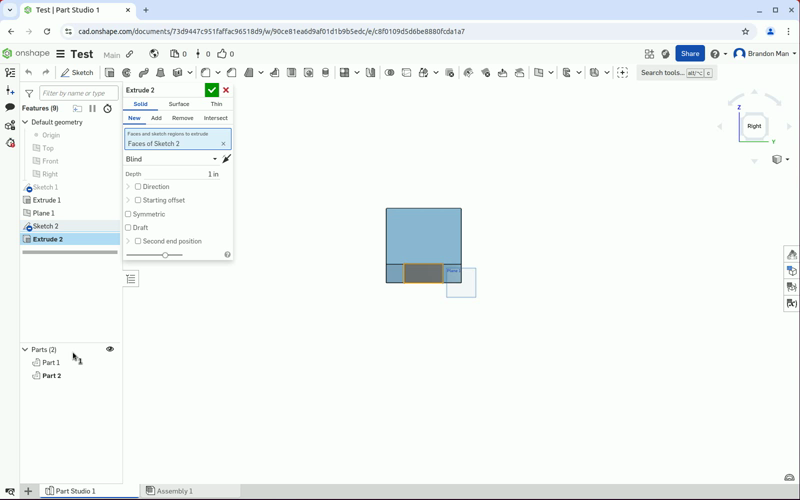
mouse_move(143, 106)
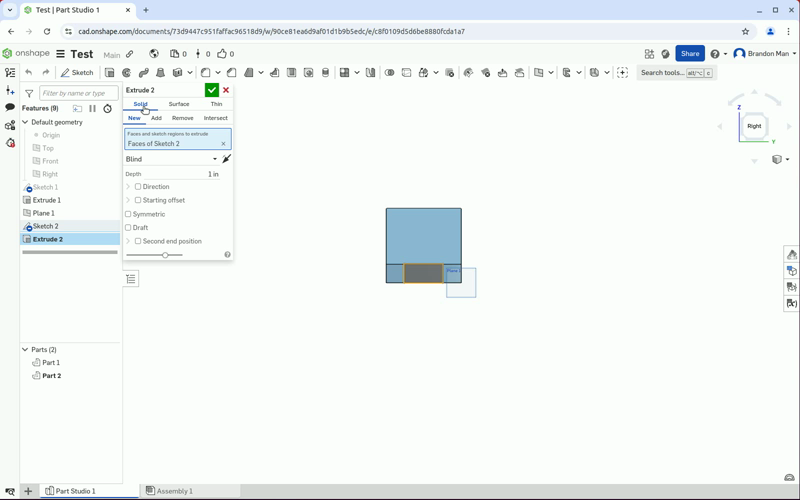
click(143, 106)
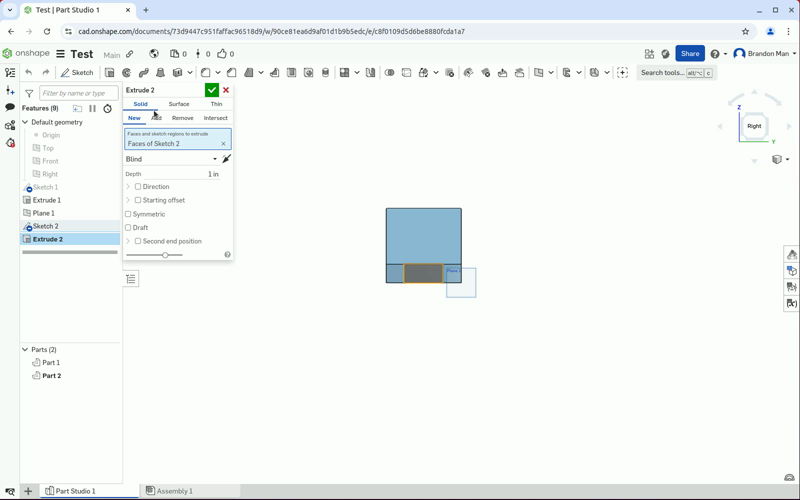
mouse_move(186, 120)
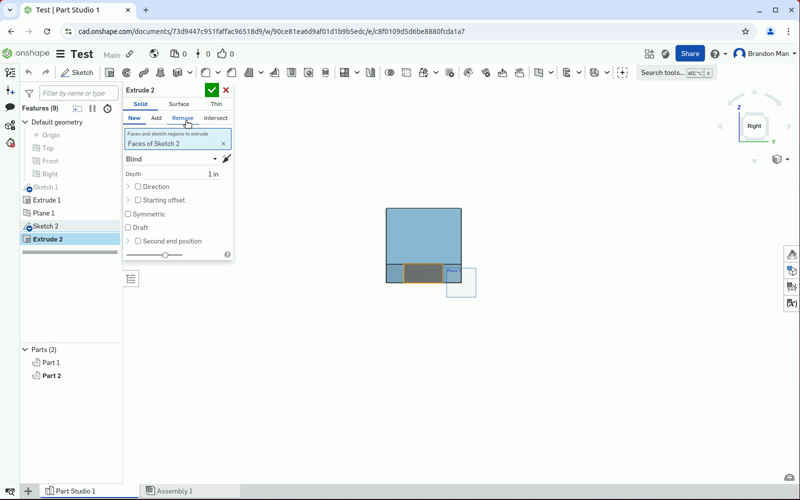
click(186, 120)
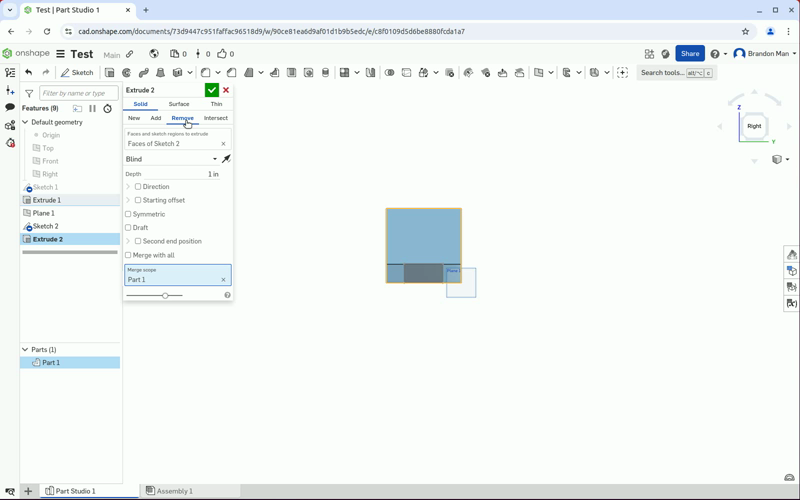
key(tab, 4)
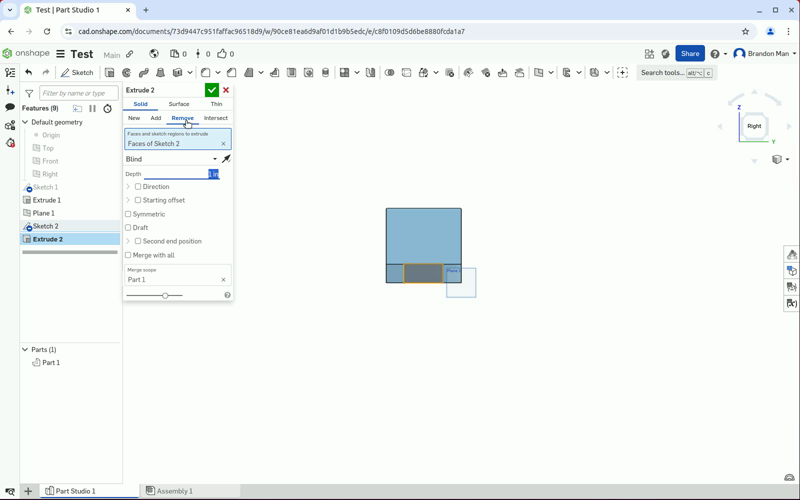
text(3.851)
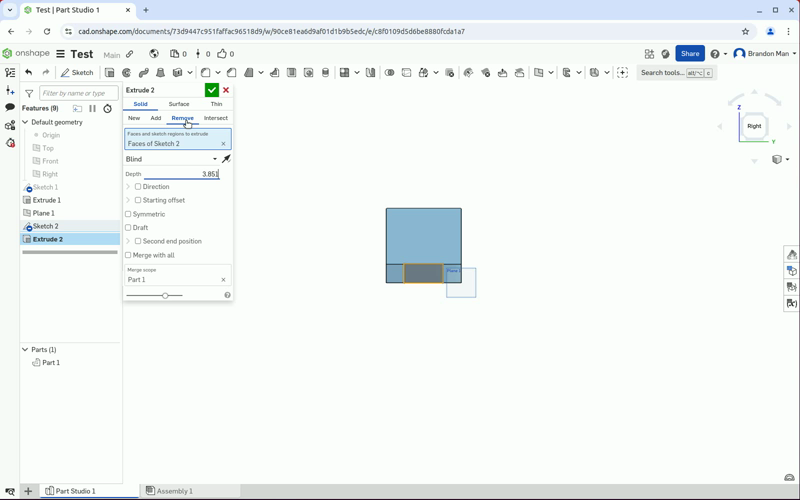
key(tab, 6)
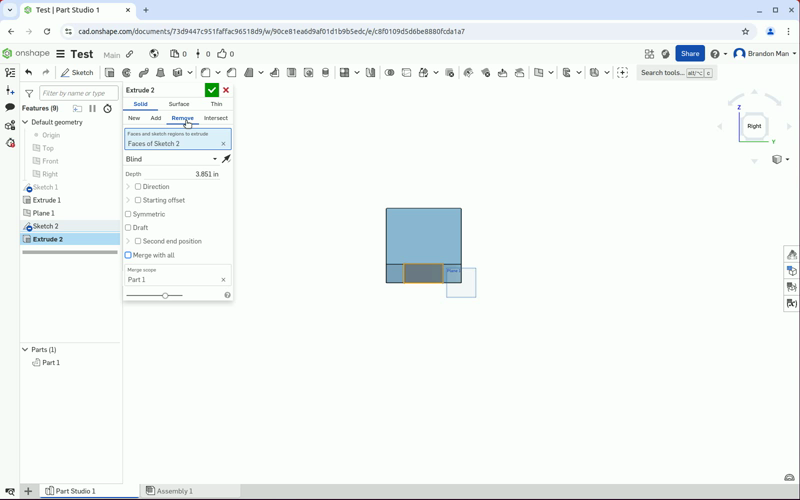
key(space)
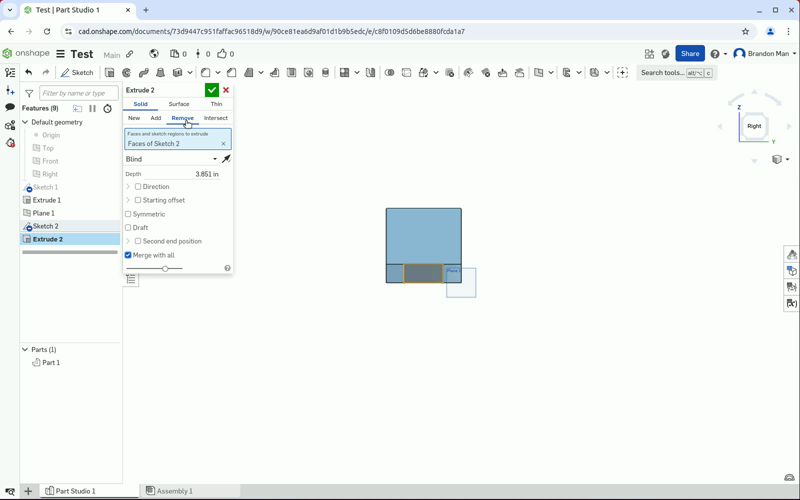
key(enter)
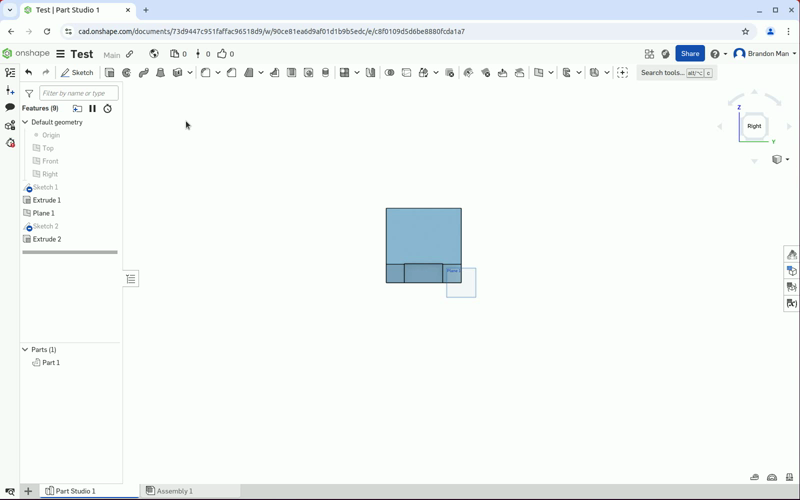
key(shift+h)
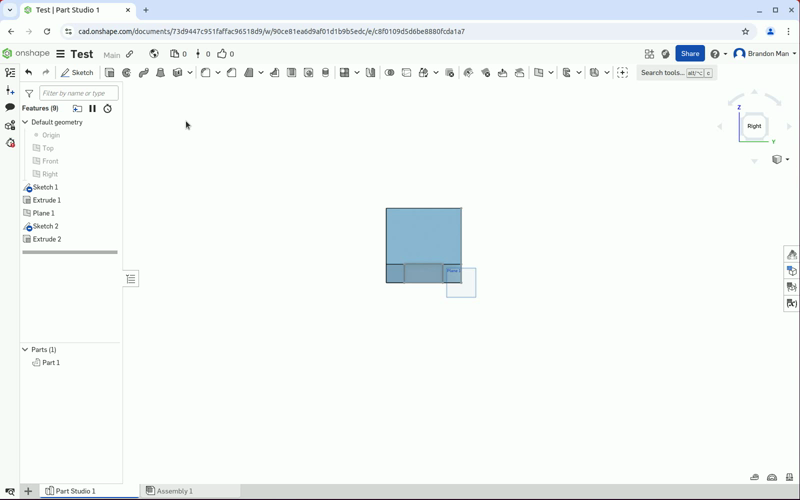
key(shift+h)
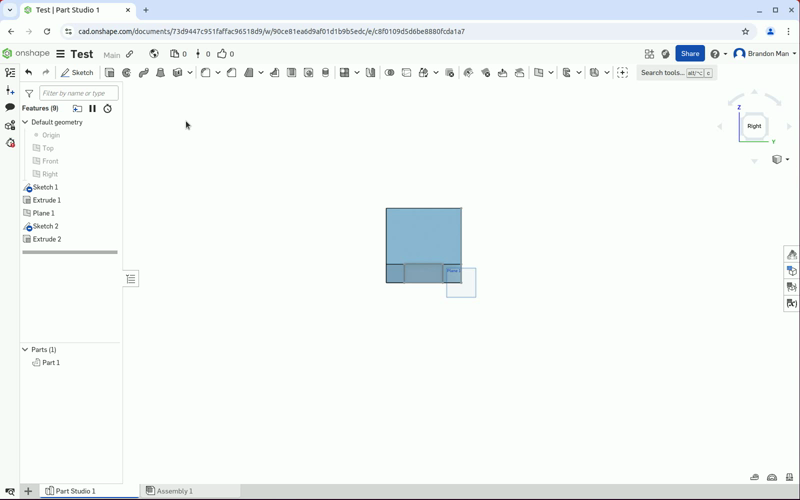
key(shift+7)
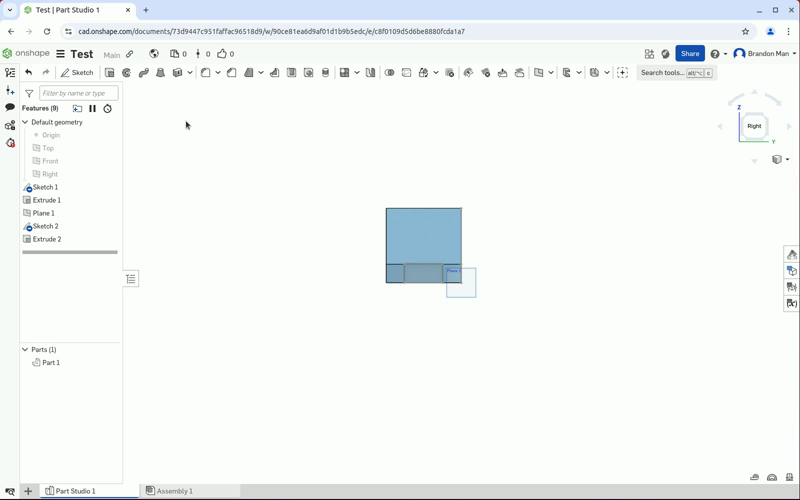
key(right, 2)
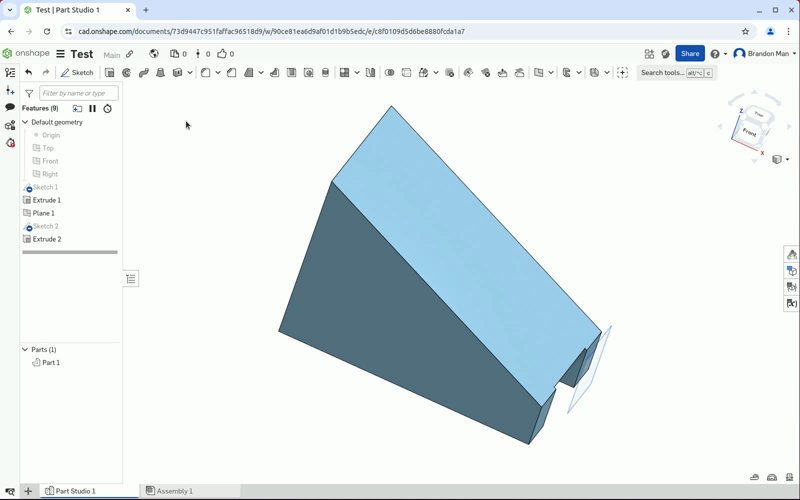
key(down, 2)
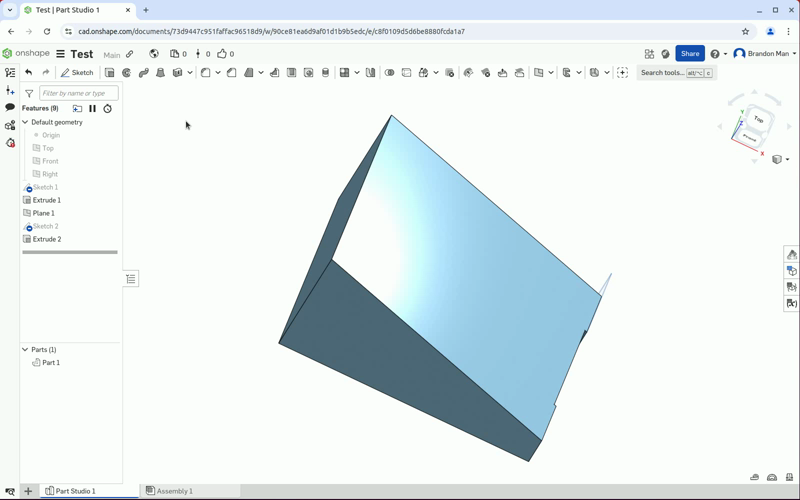
key(up, 2)
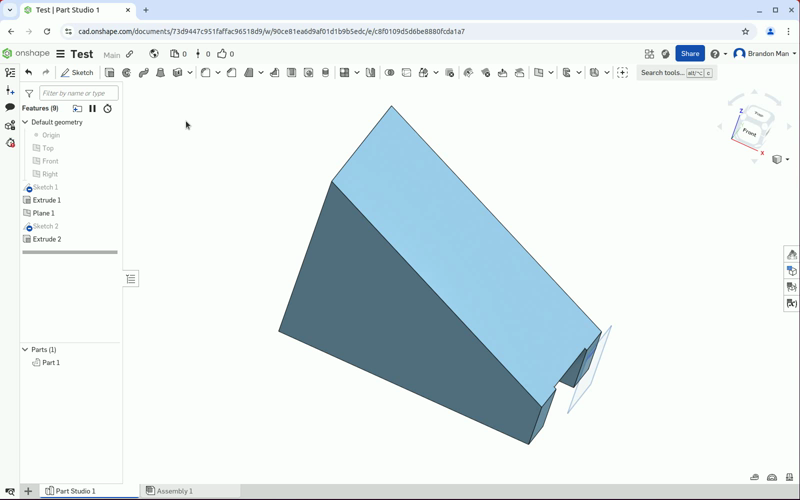
key(left, 2)
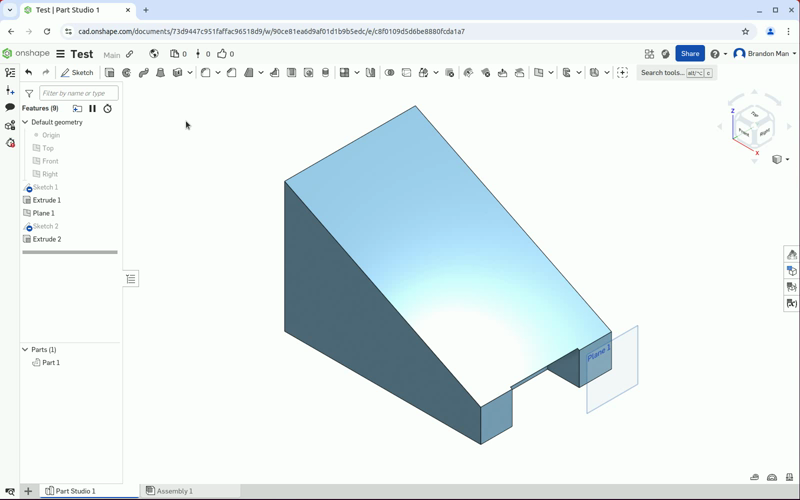
mouse_move(73, 189)
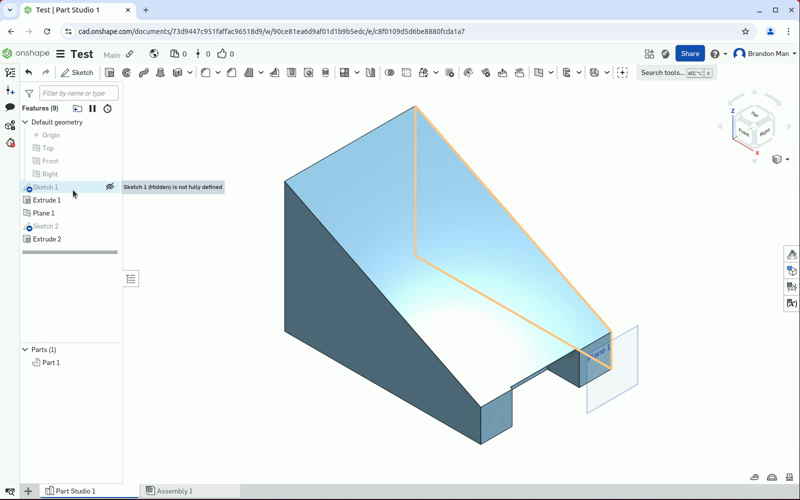
click(73, 189)